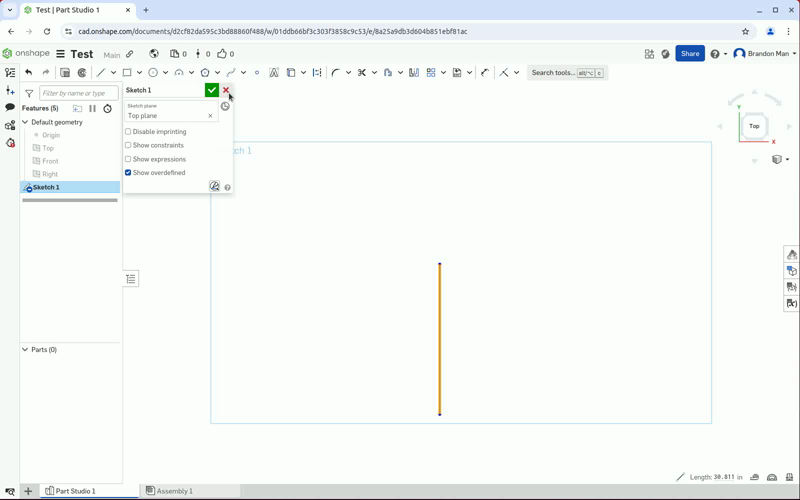
key(shift+h)
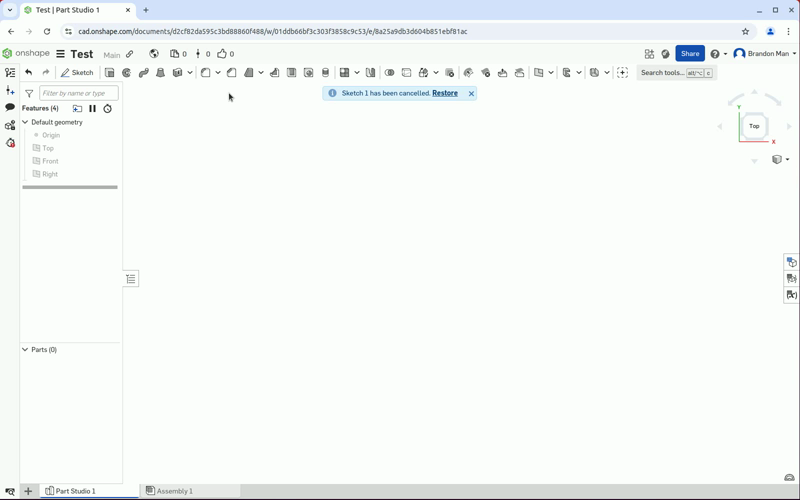
mouse_move(73, 352)
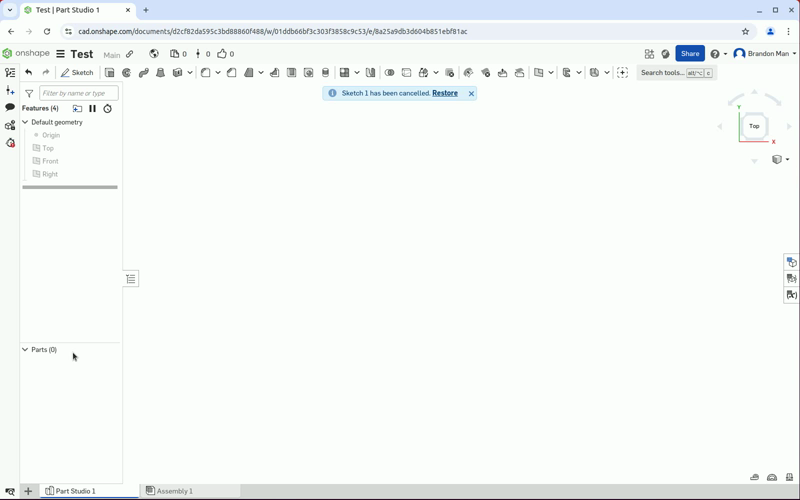
key(y)
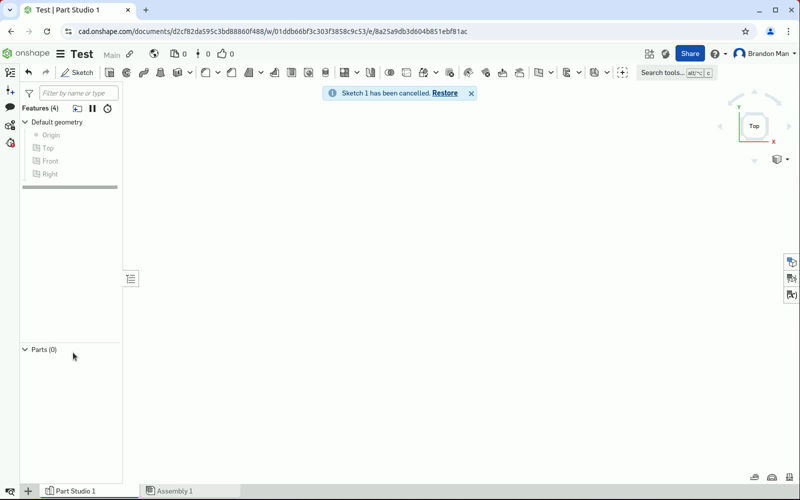
key(shift+p)
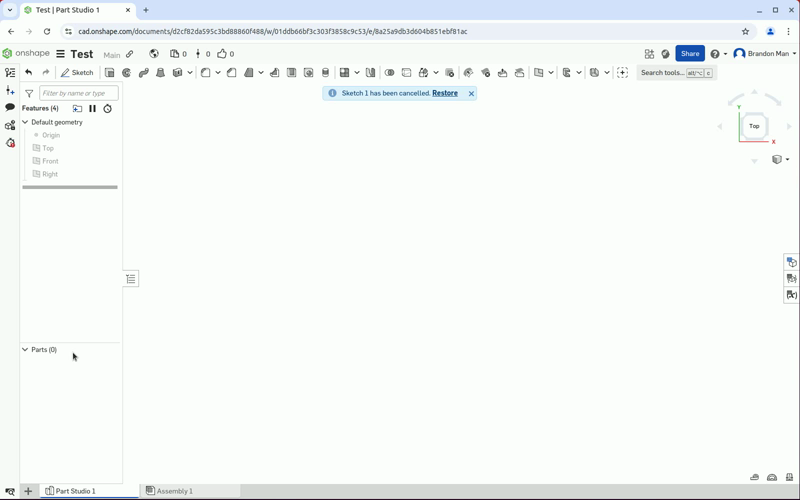
key(space)
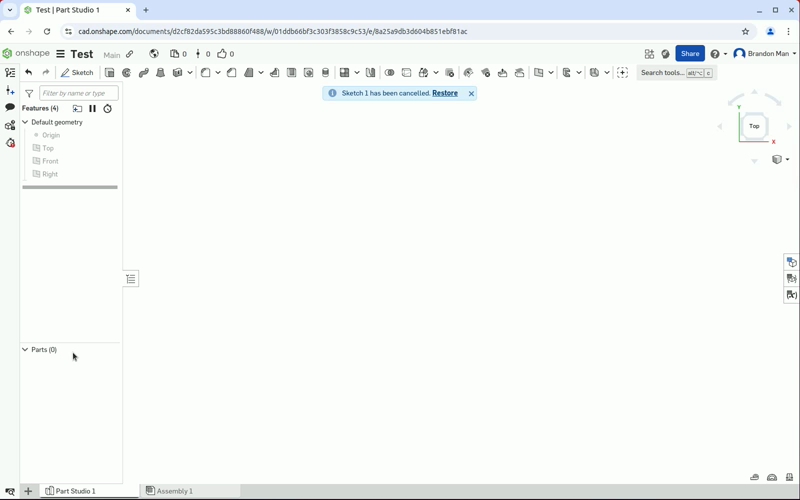
key_down(shift)
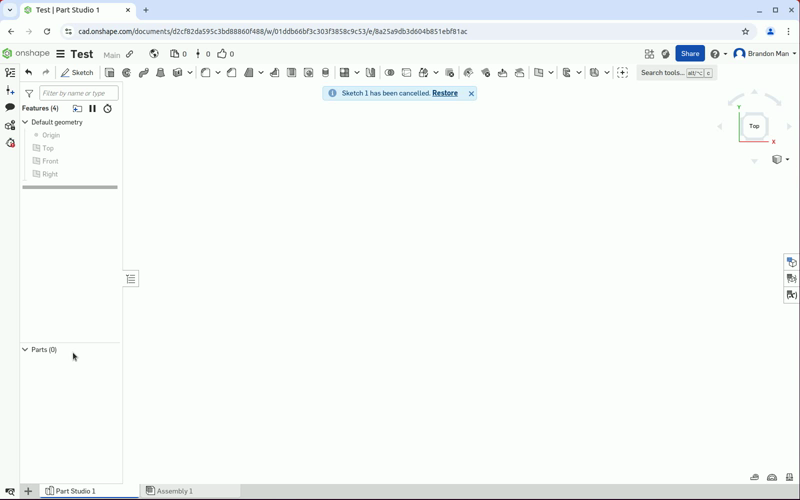
key(up)
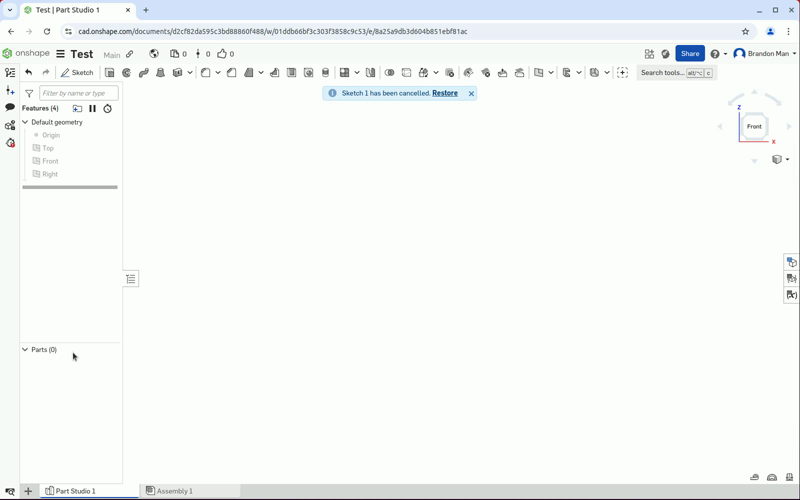
key_up(shift)
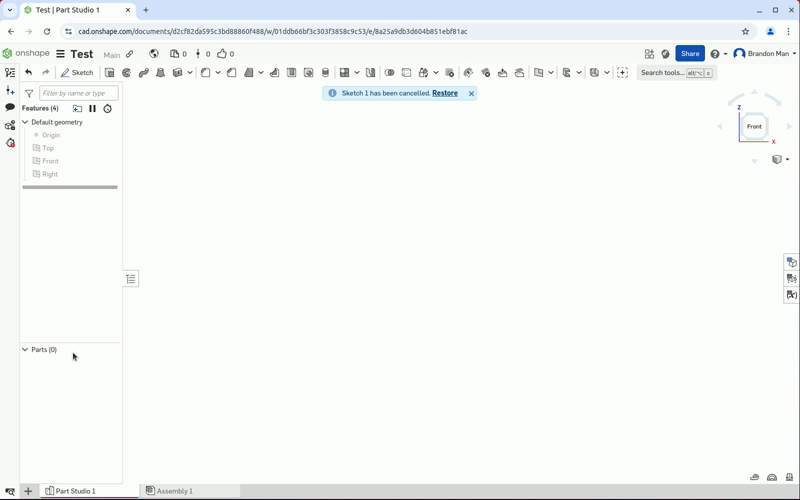
mouse_move(73, 352)
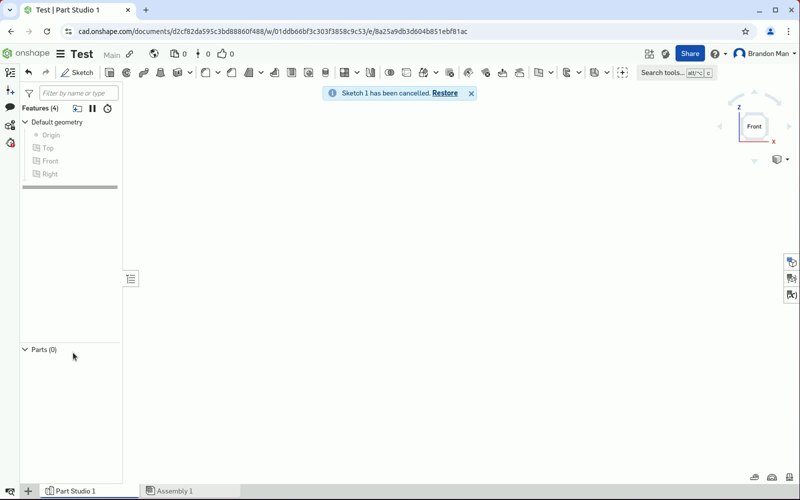
key(shift+y)
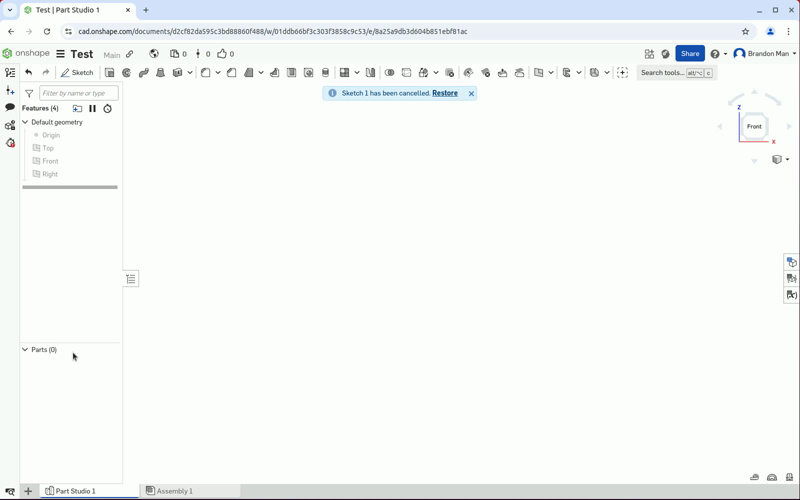
key(shift+s)
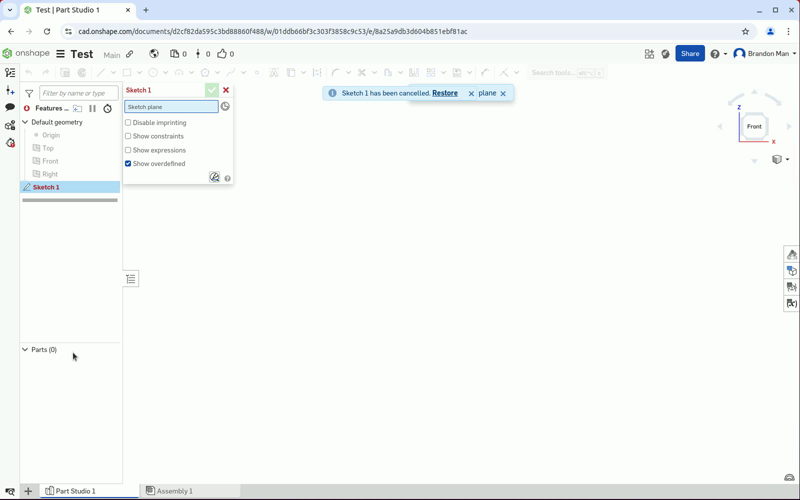
mouse_move(73, 163)
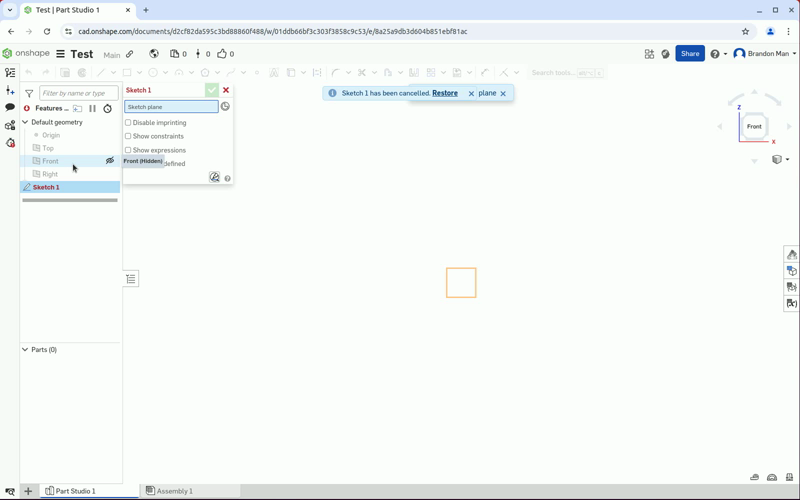
click(73, 163)
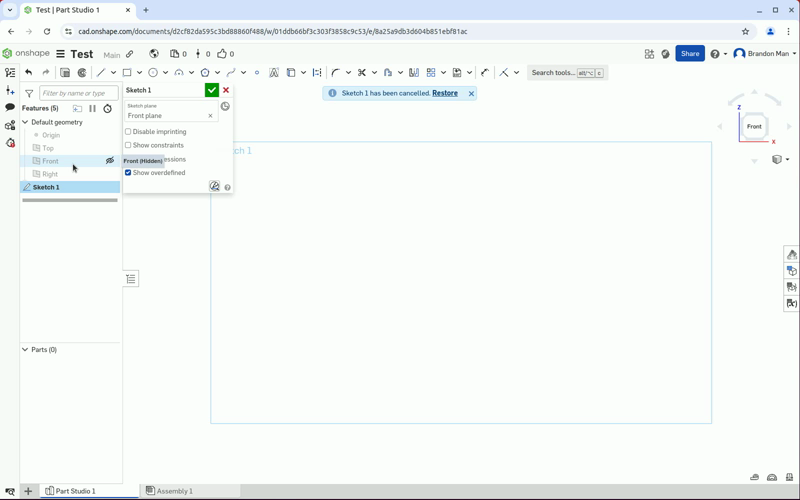
mouse_move(73, 352)
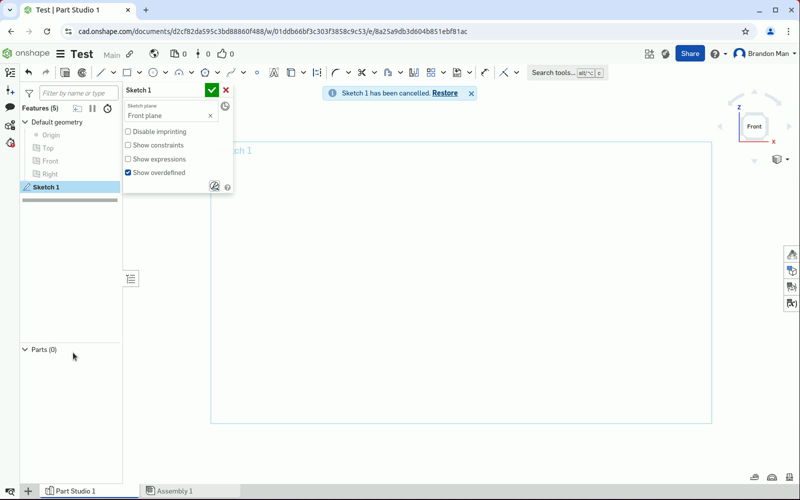
key(y)
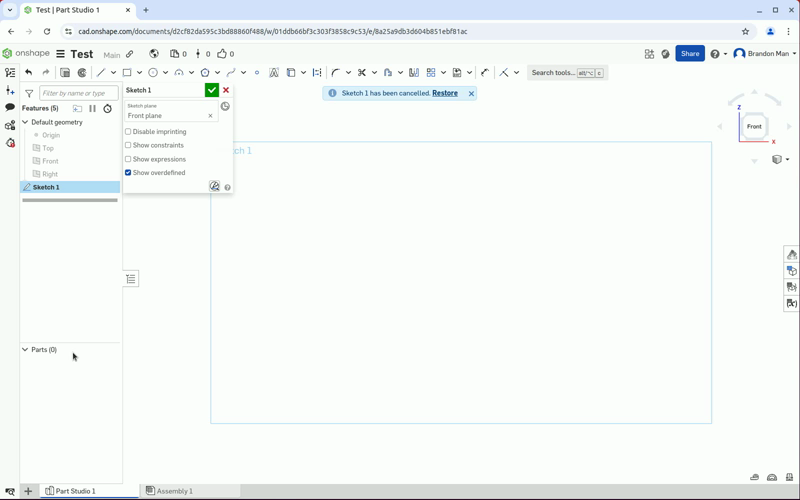
key(l)
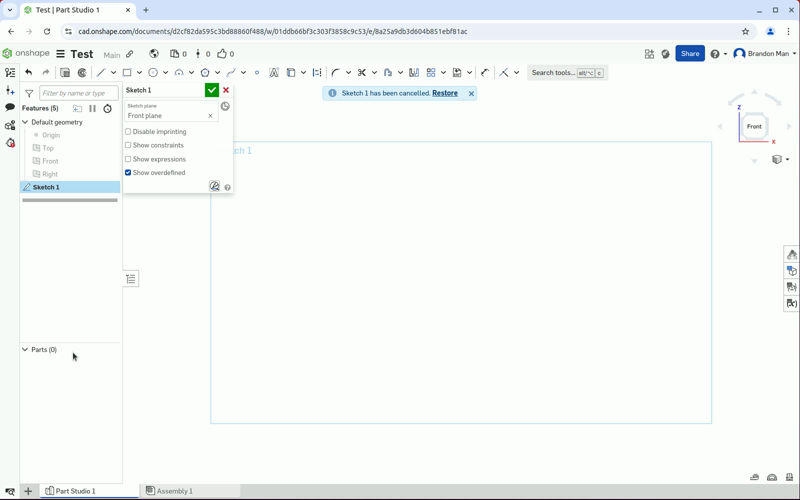
key_down(shift)
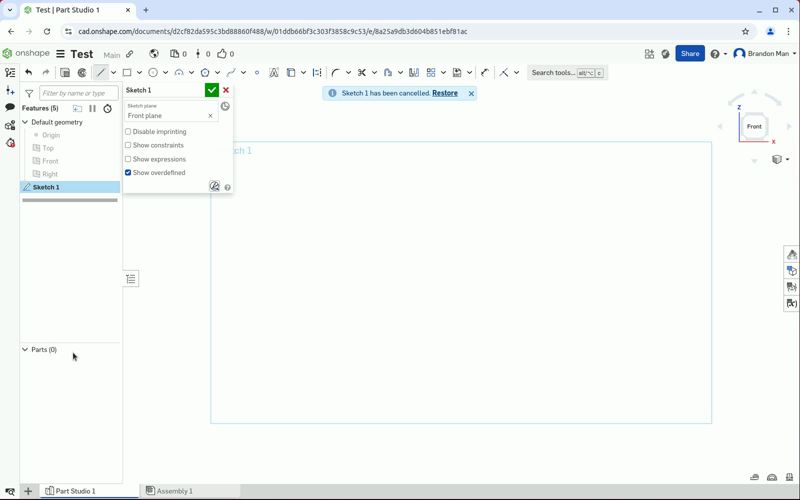
mouse_move(460, 282)
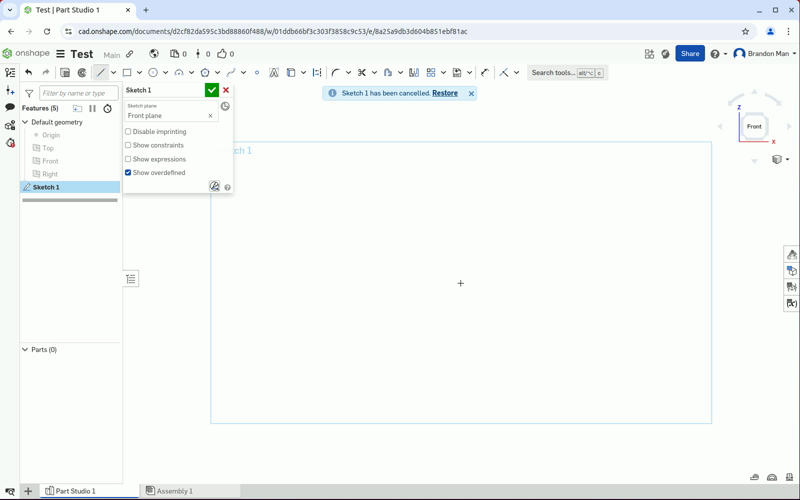
click(460, 282)
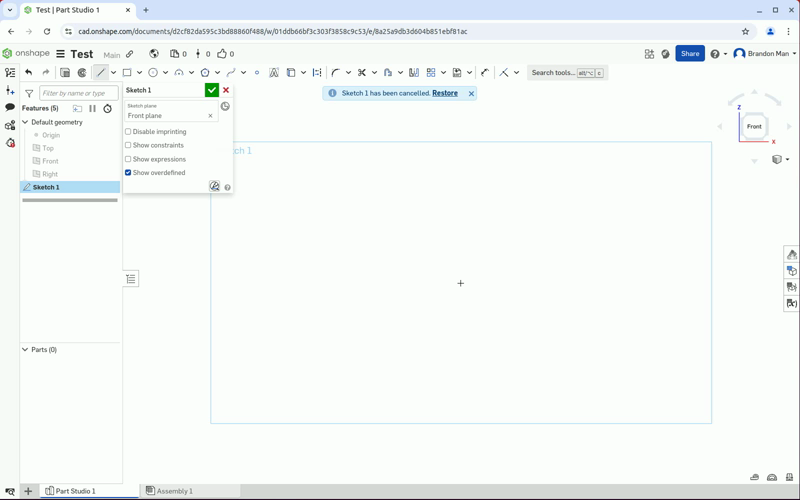
key_up(shift)
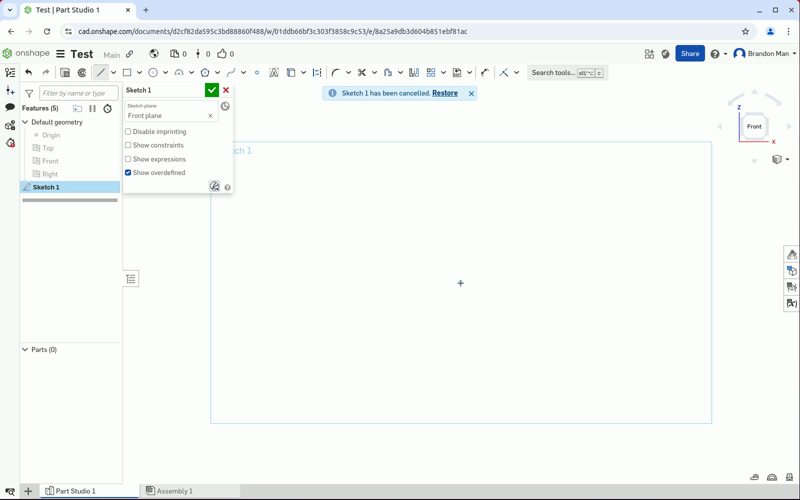
key_down(shift)
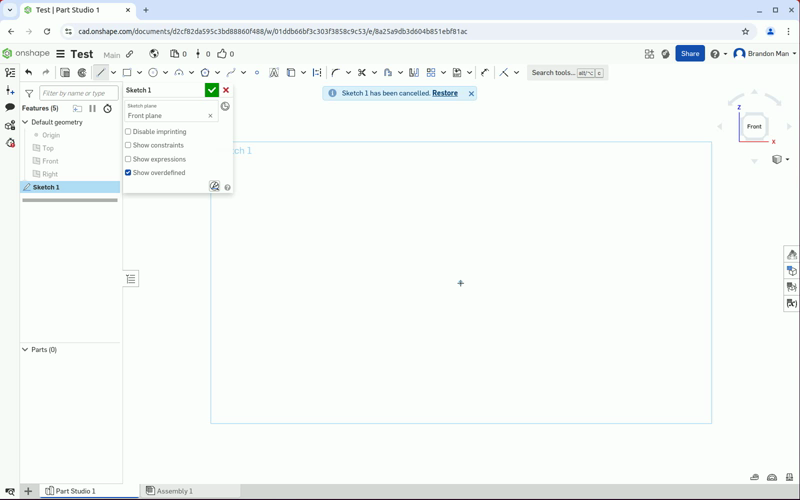
mouse_move(548, 282)
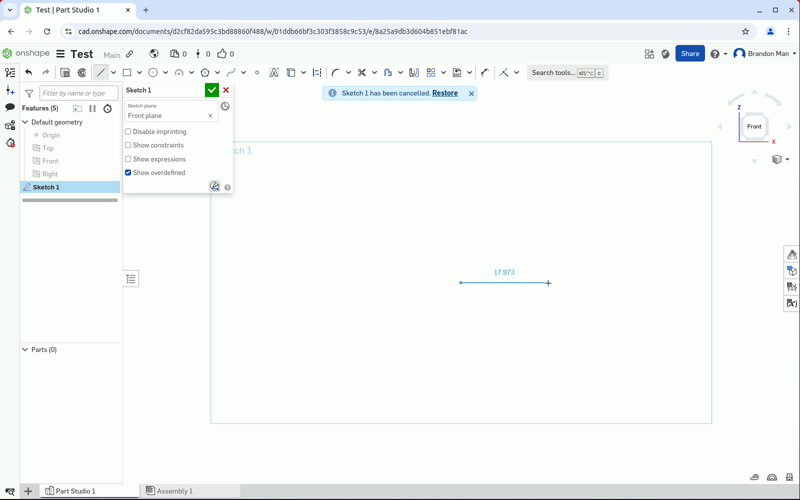
click(548, 282)
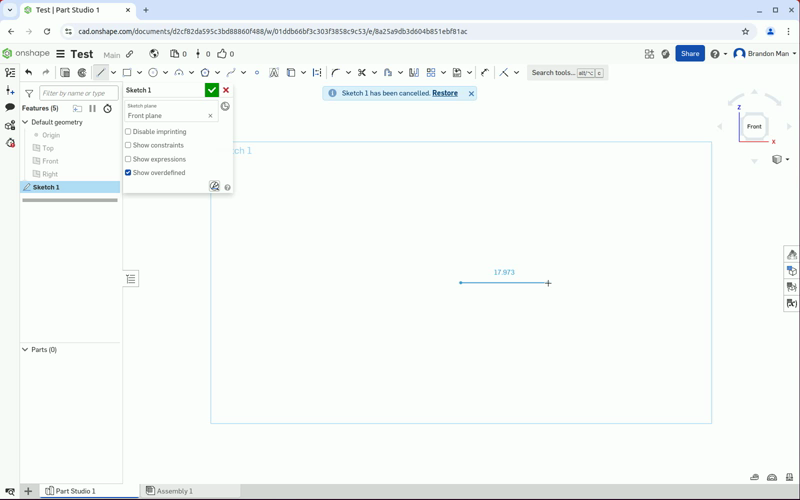
key_up(shift)
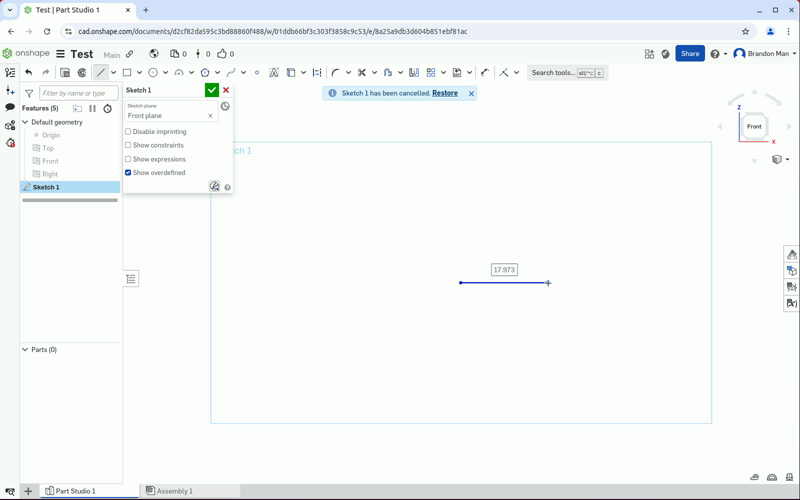
key_down(shift)
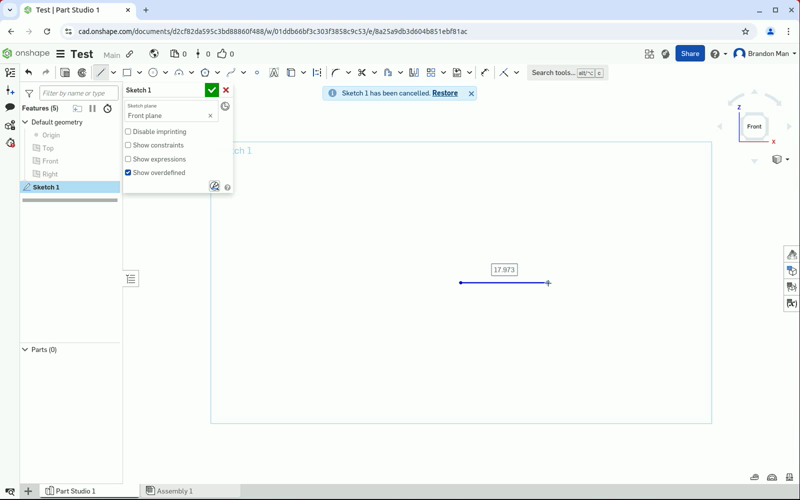
mouse_move(548, 170)
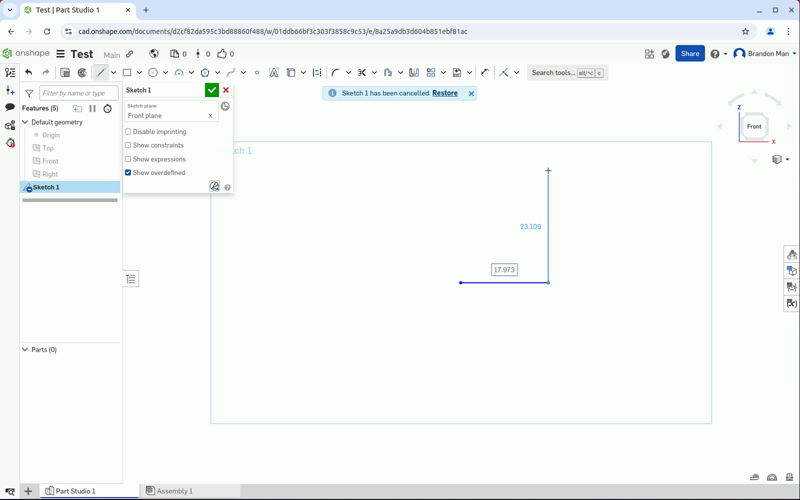
click(548, 170)
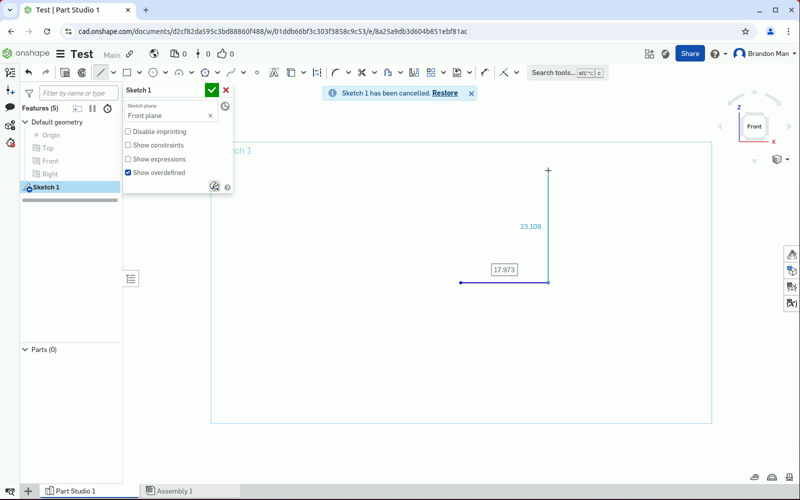
key_up(shift)
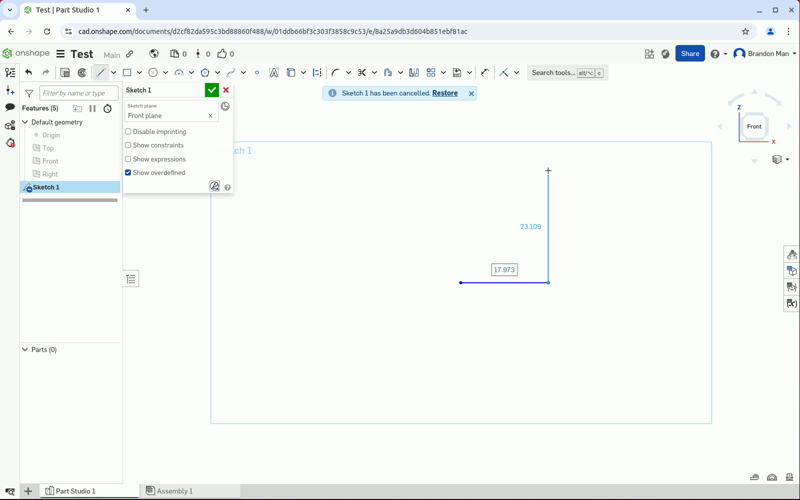
key_down(shift)
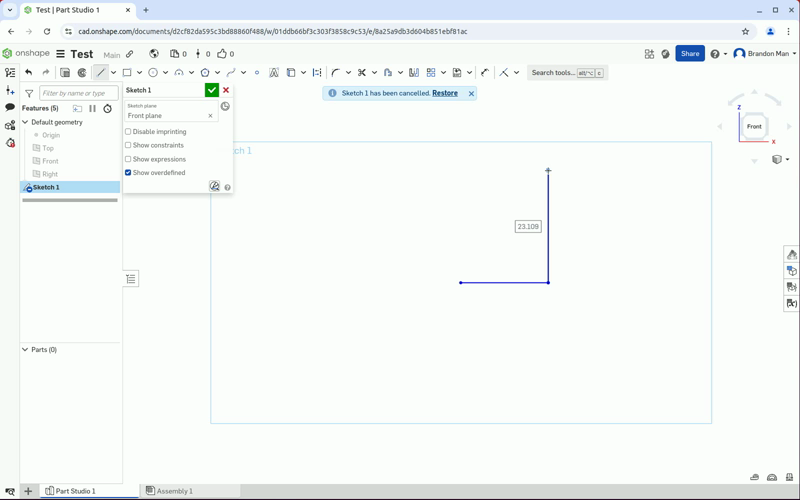
mouse_move(460, 170)
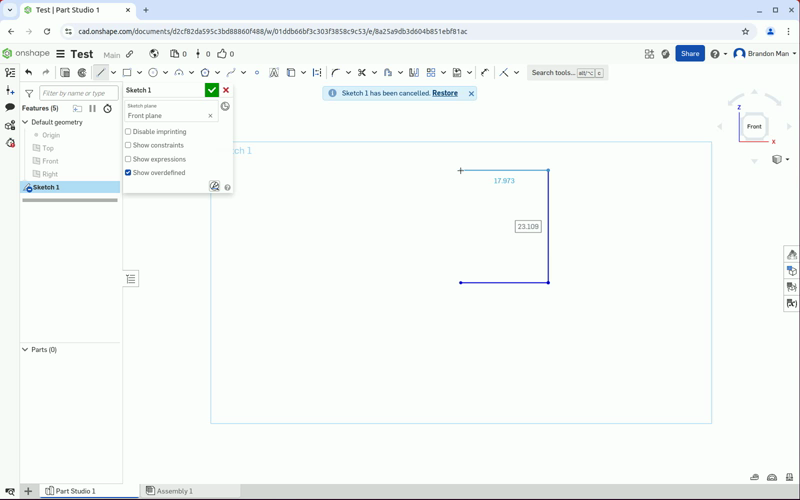
click(460, 170)
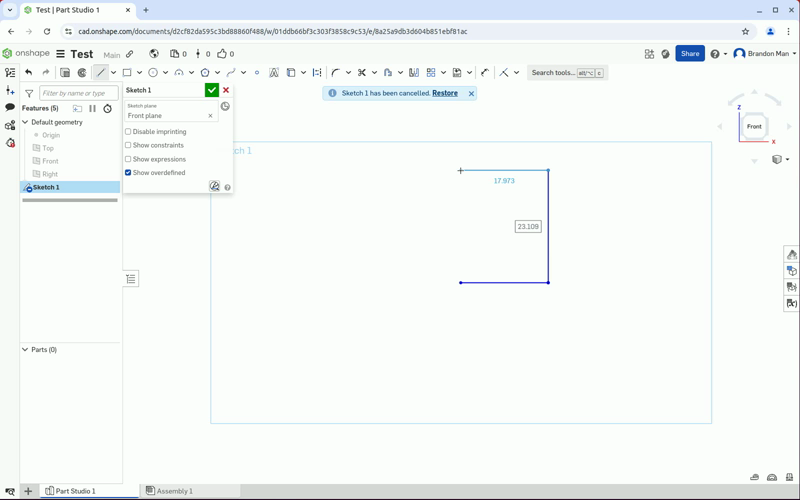
key_up(shift)
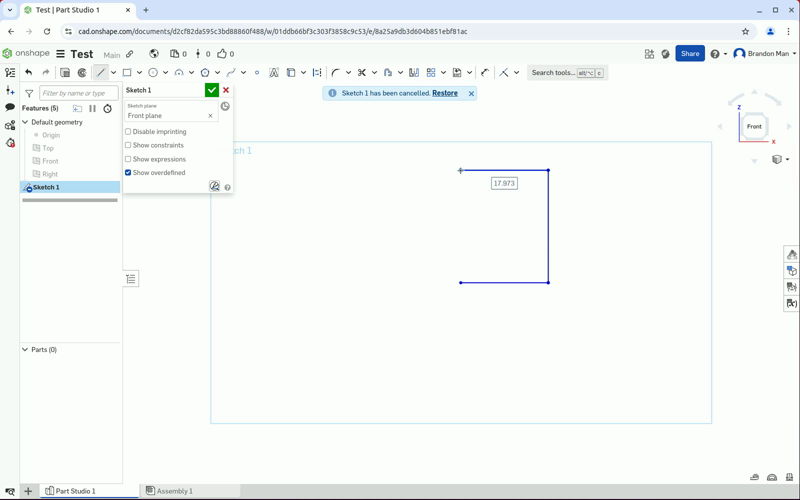
key_down(shift)
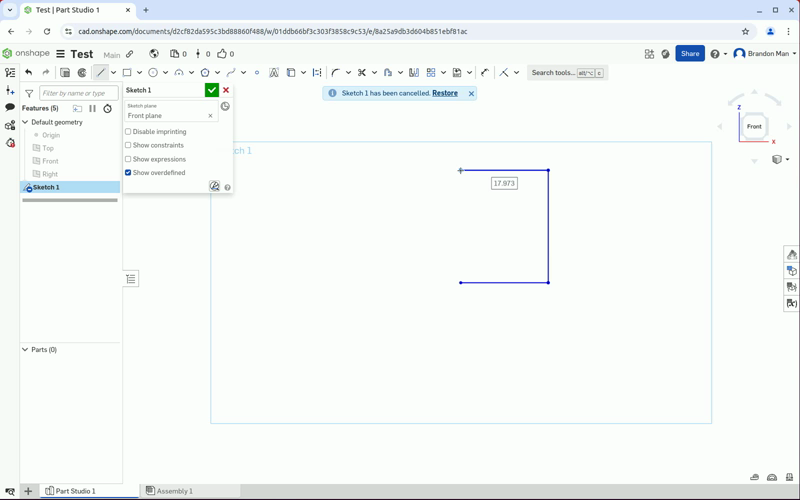
mouse_move(460, 282)
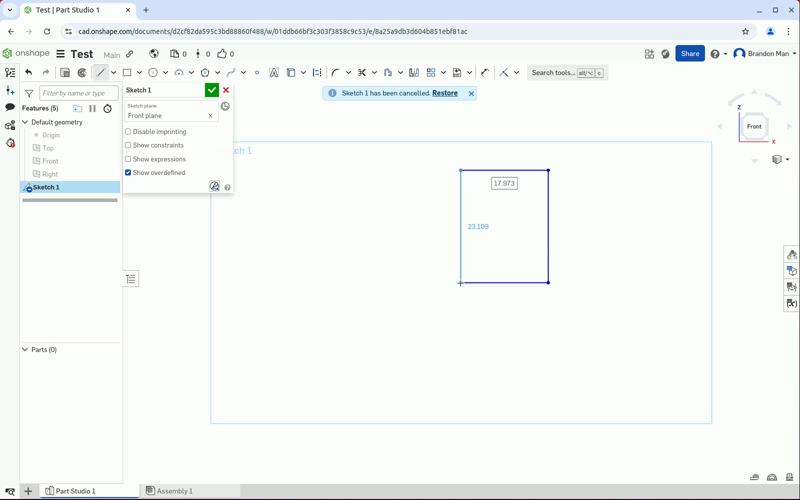
key_up(shift)
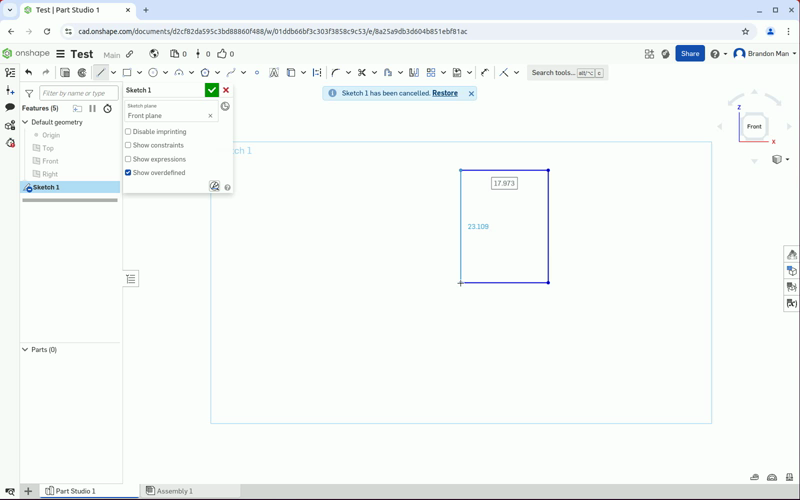
click(460, 282)
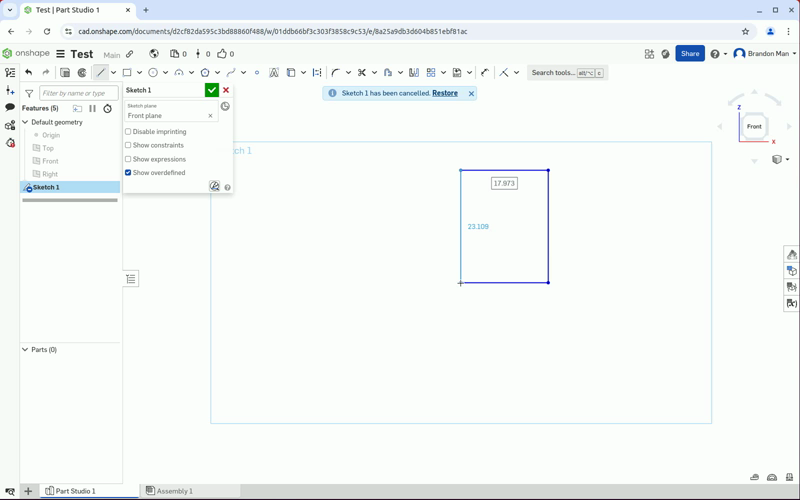
key(esc)
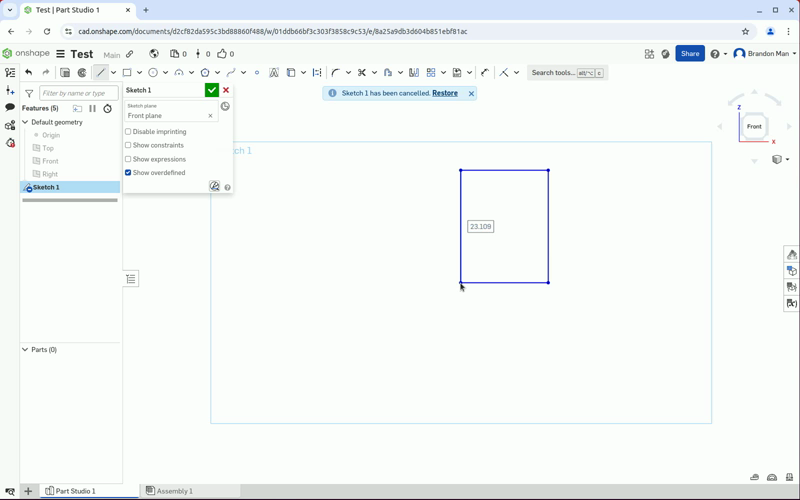
mouse_move(500, 264)
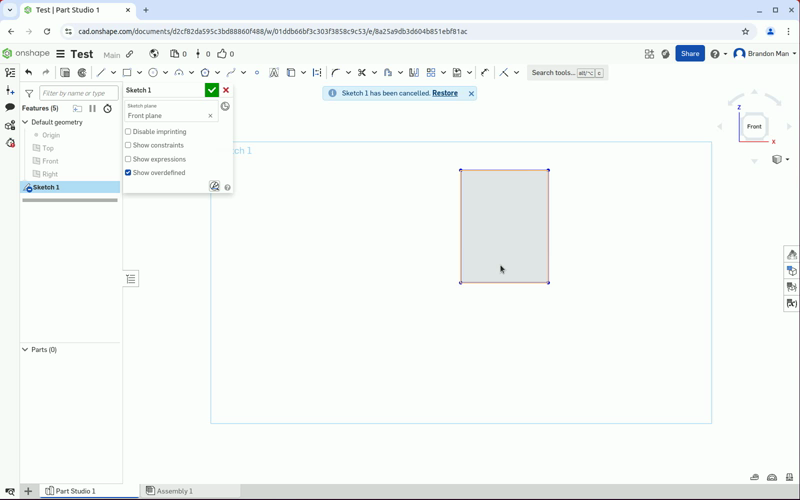
click(500, 264)
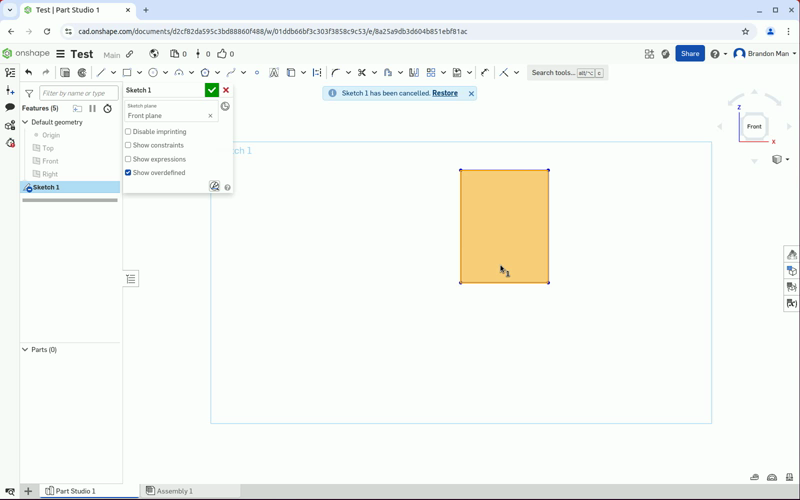
mouse_move(73, 352)
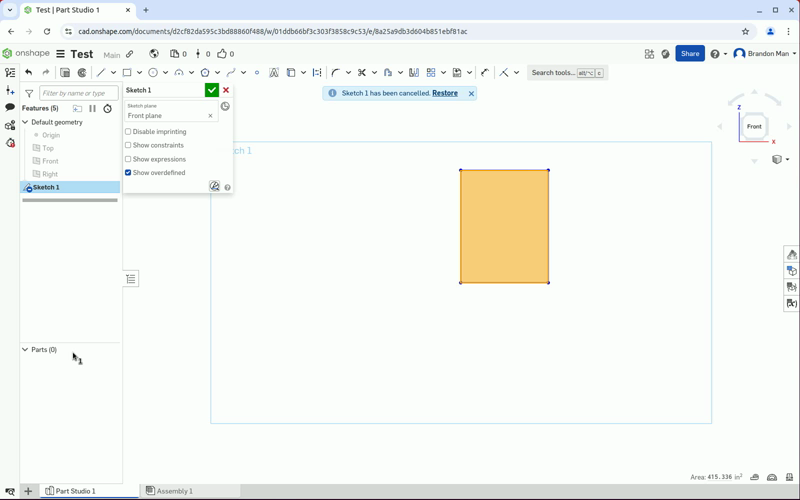
key(shift+y)
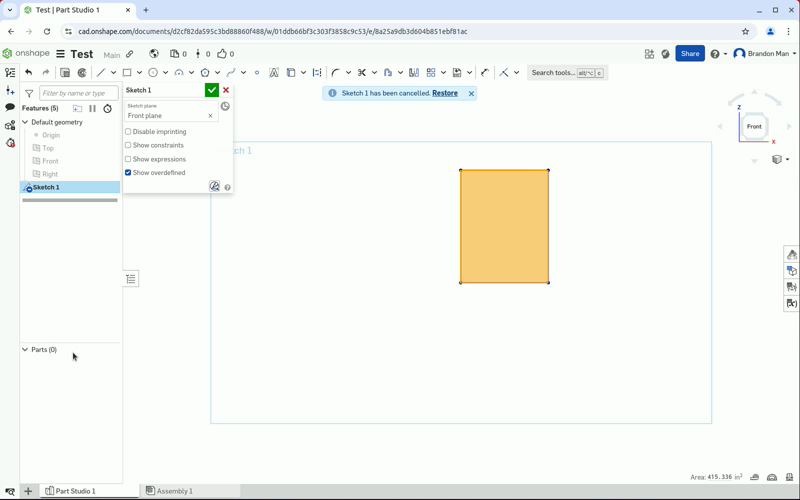
key(shift+e)
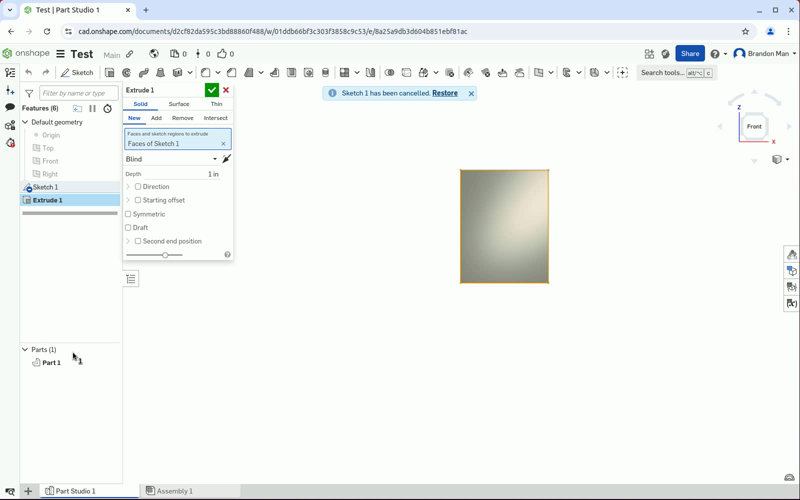
mouse_move(143, 106)
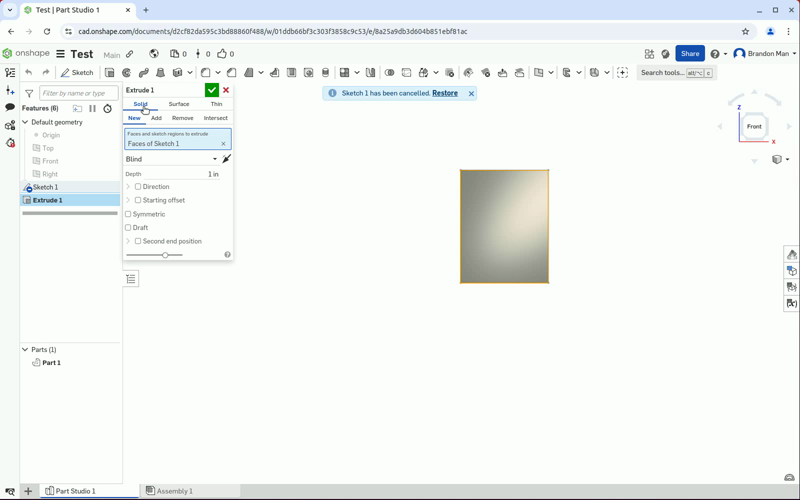
click(143, 106)
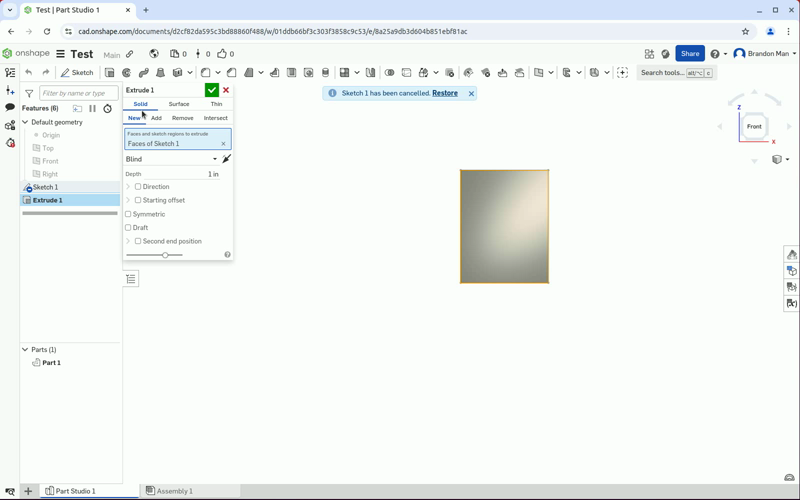
mouse_move(137, 120)
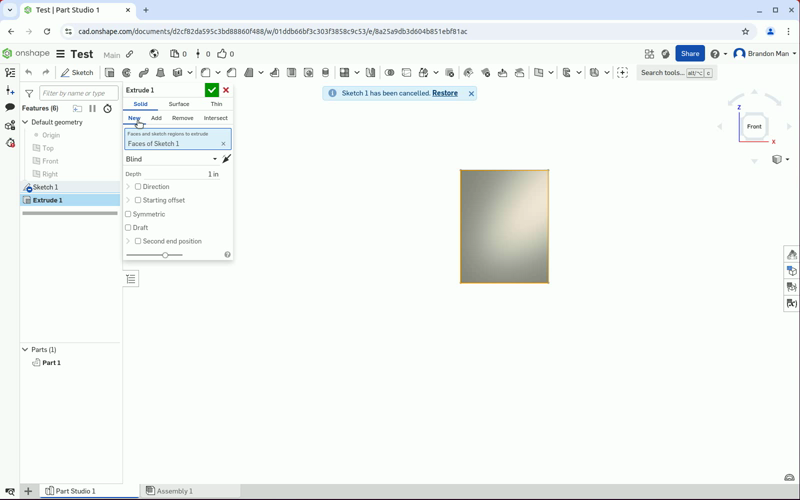
click(137, 120)
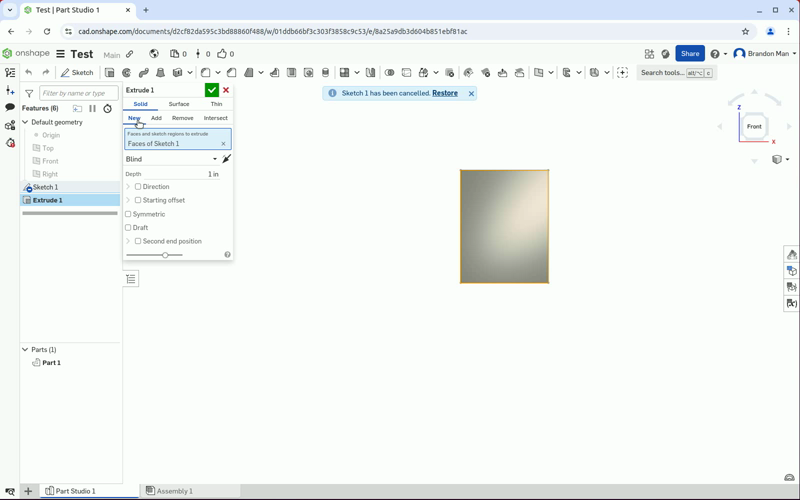
key(tab, 4)
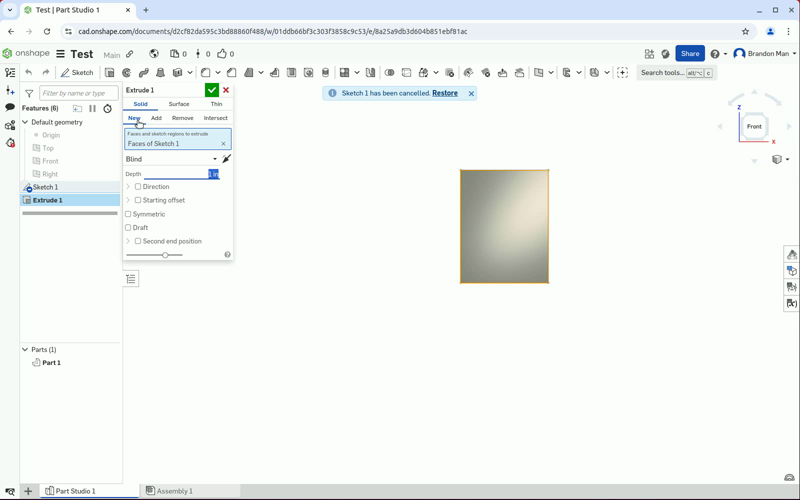
text(-16.128)
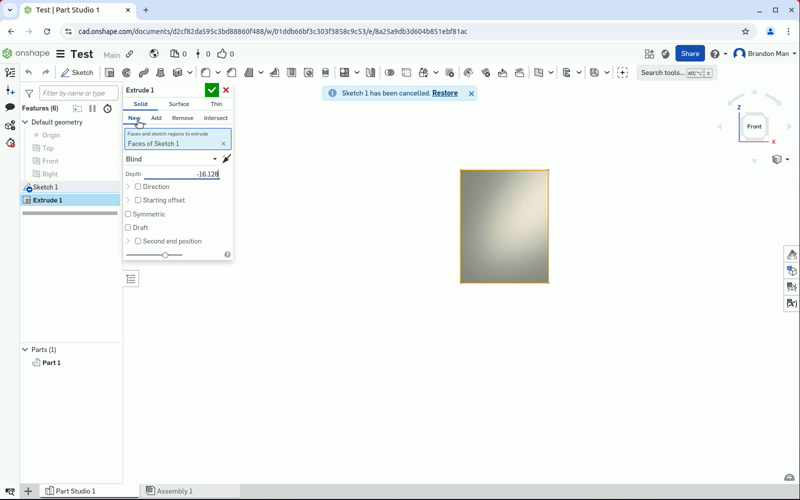
key(enter)
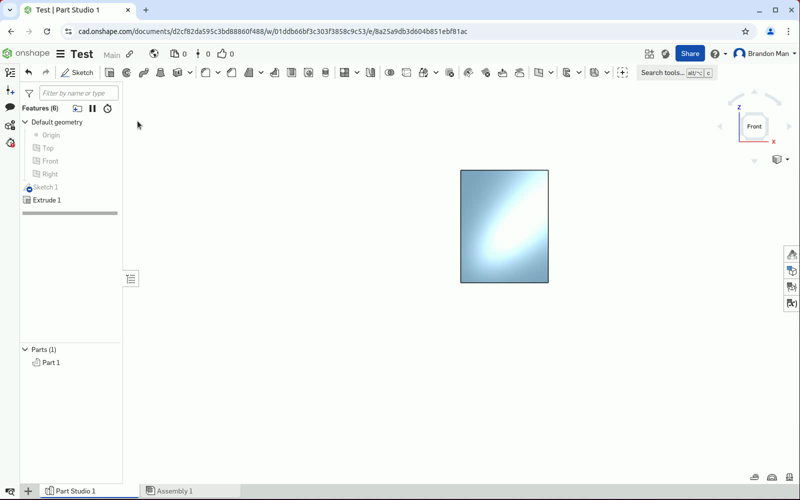
key(shift+h)
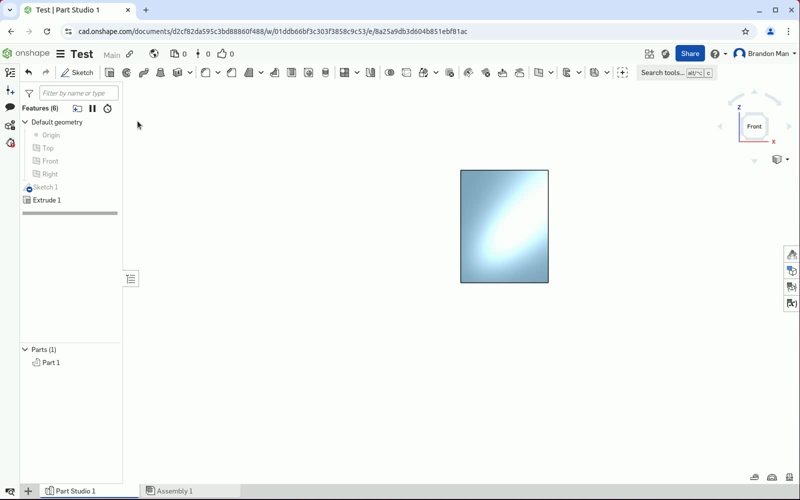
key(shift+h)
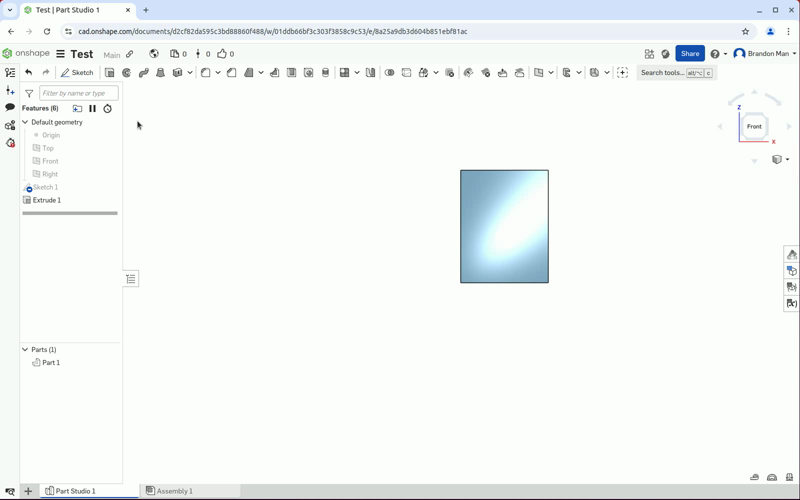
mouse_move(73, 189)
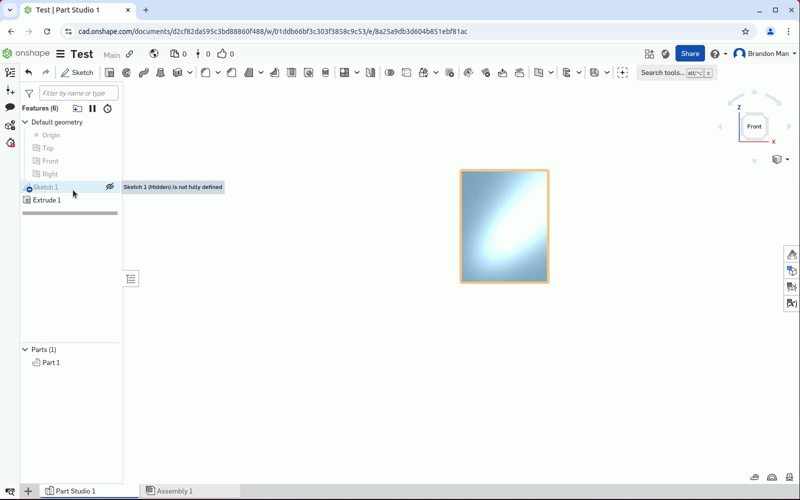
click(73, 189)
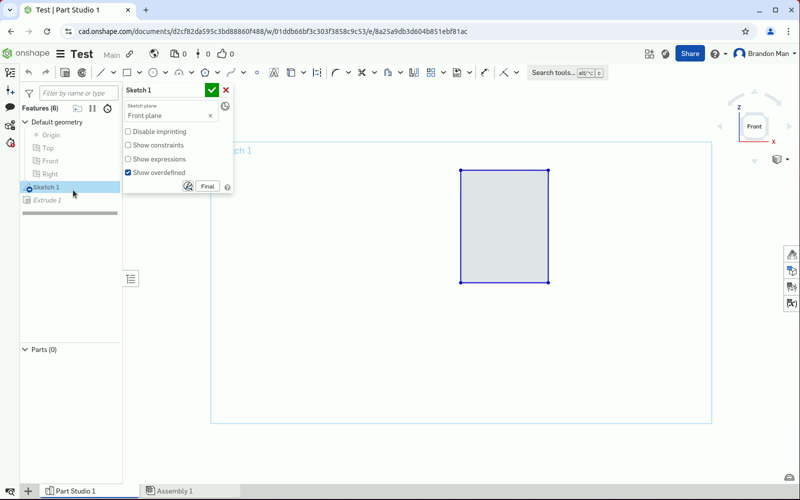
mouse_move(229, 92)
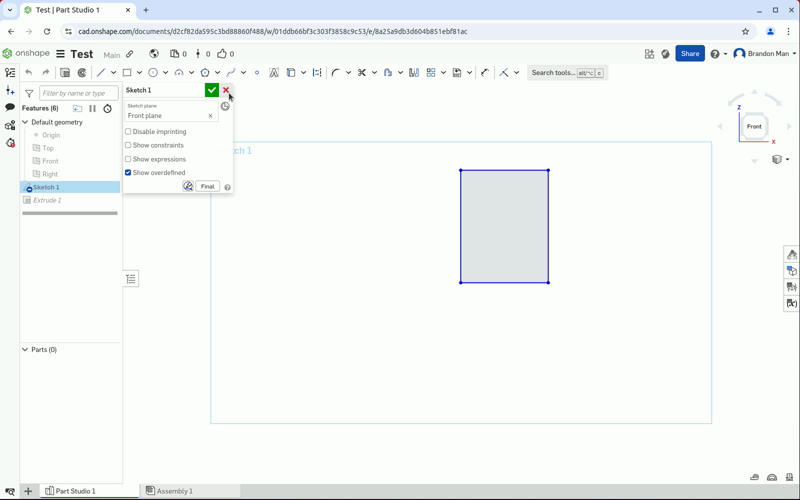
click(229, 92)
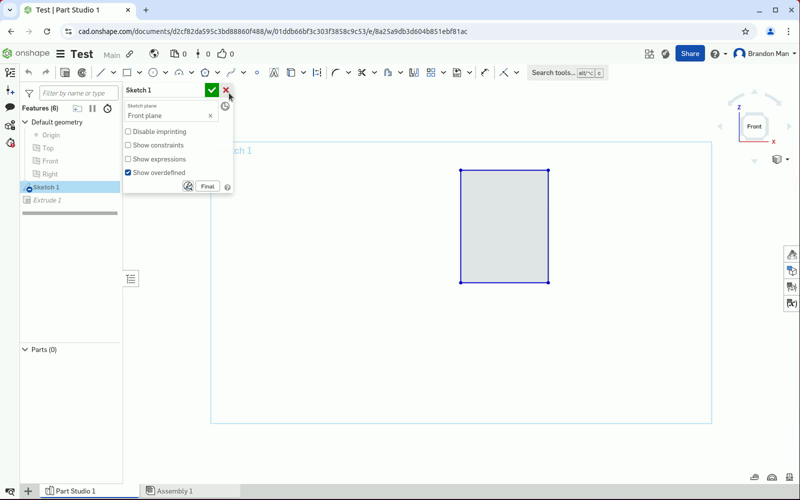
key(shift+s)
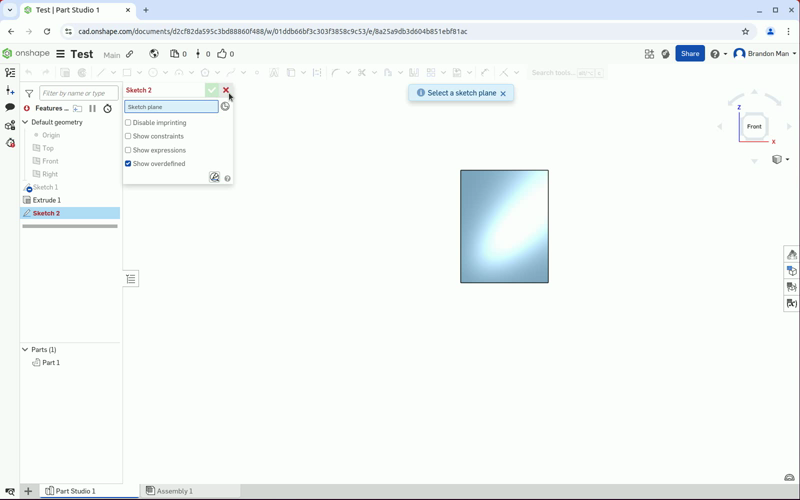
mouse_move(73, 163)
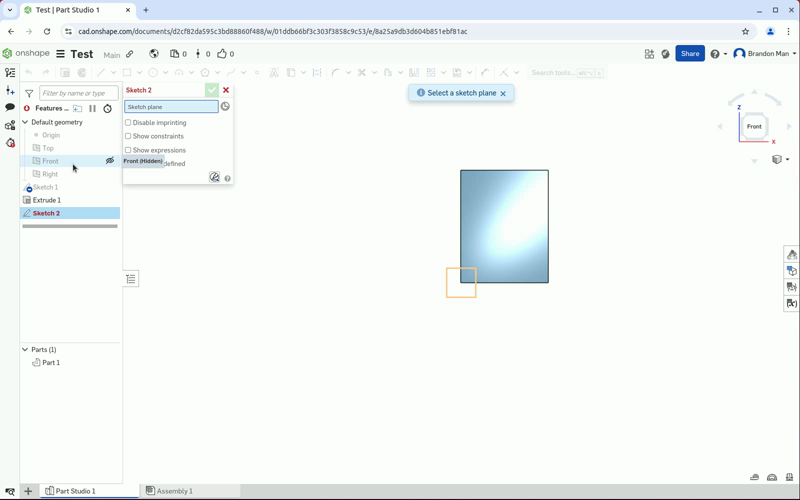
click(73, 163)
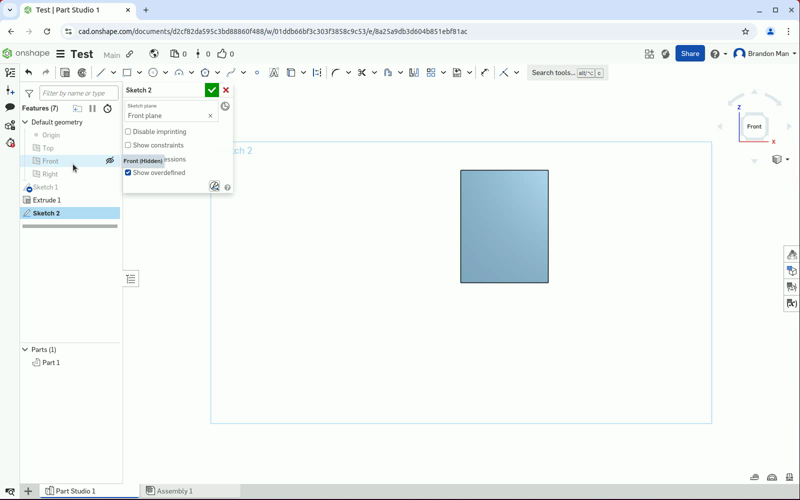
mouse_move(73, 352)
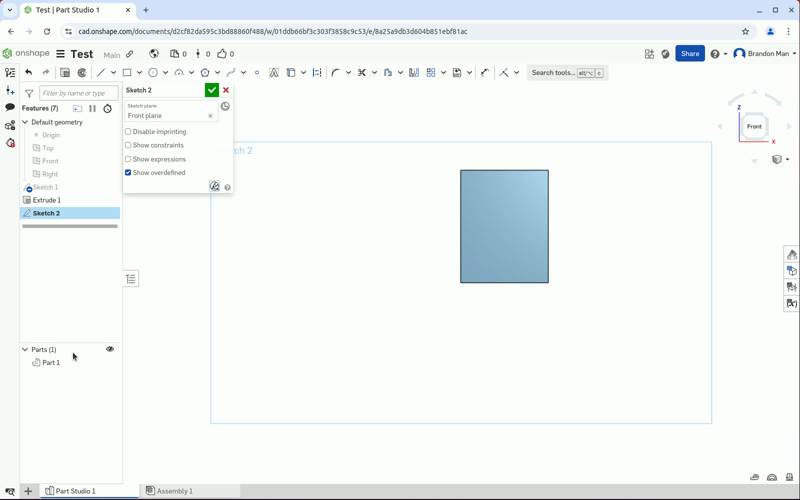
key(y)
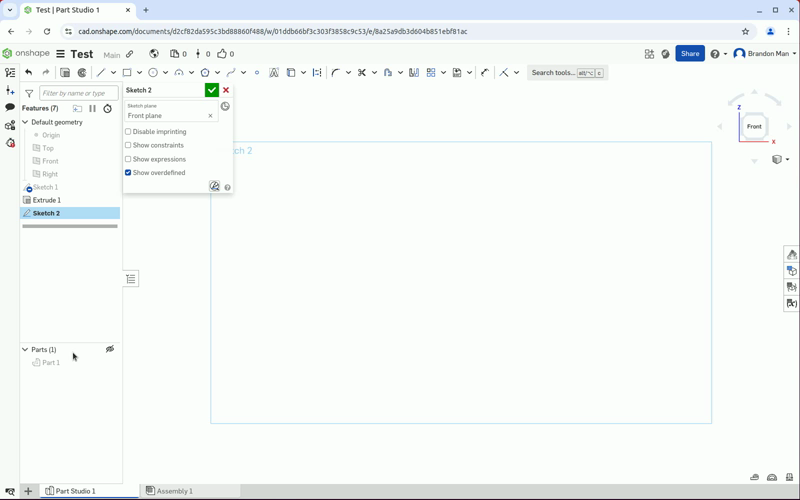
key(l)
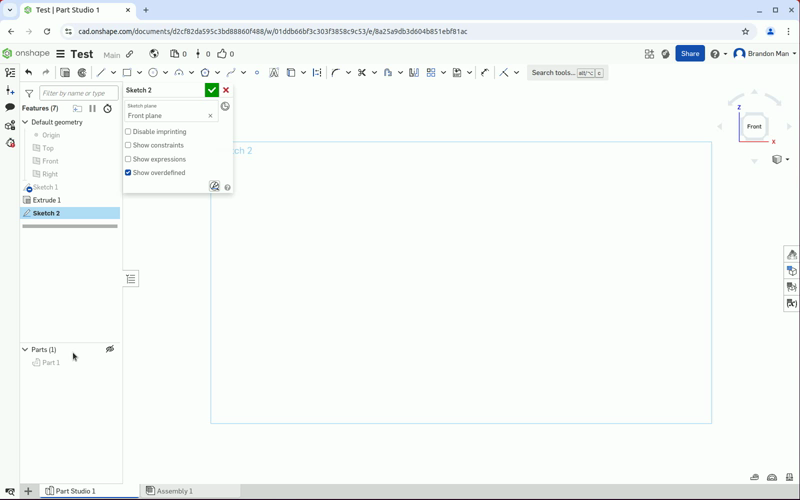
key_down(shift)
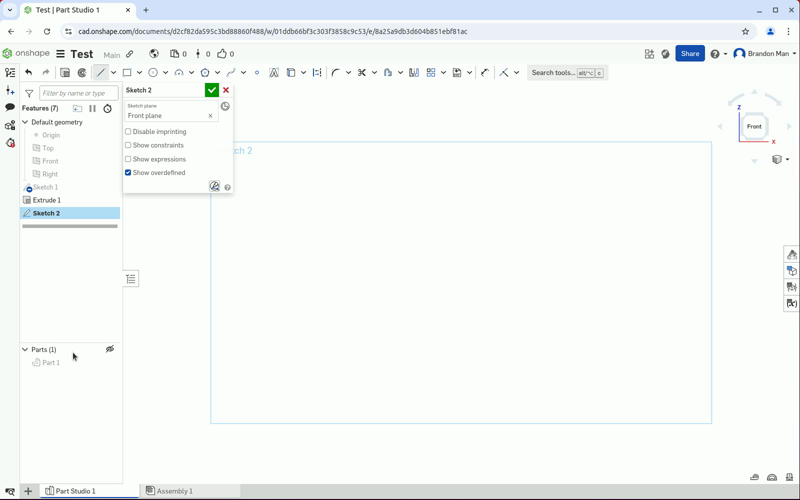
mouse_move(460, 282)
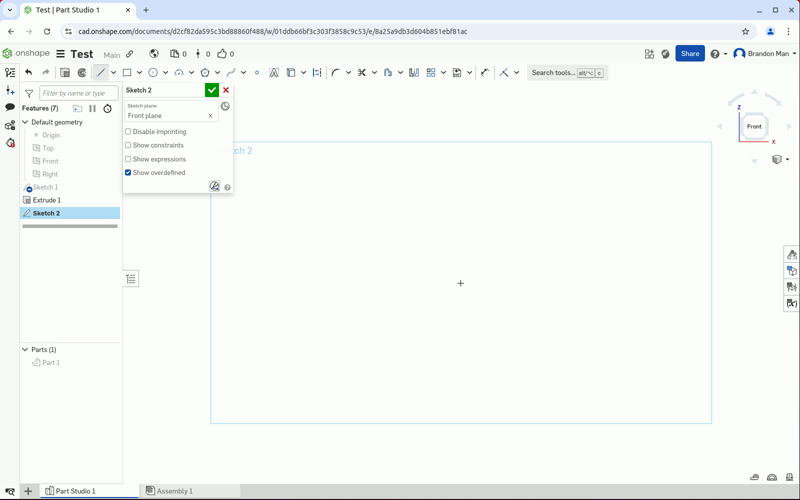
click(460, 282)
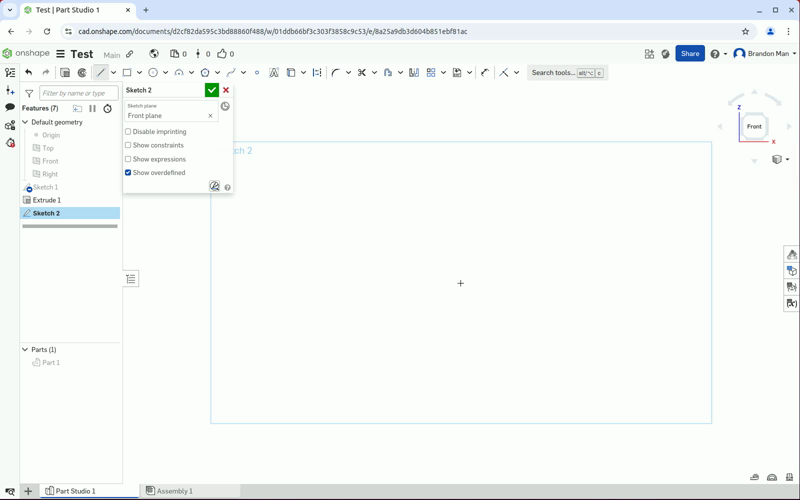
key_up(shift)
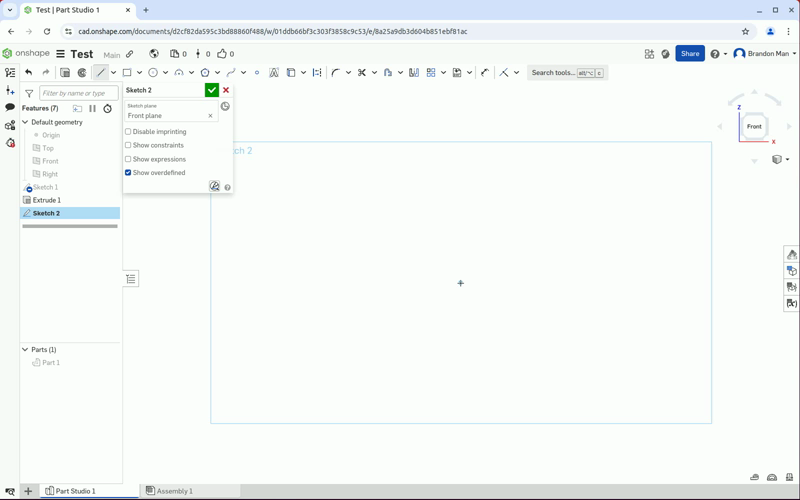
key_down(shift)
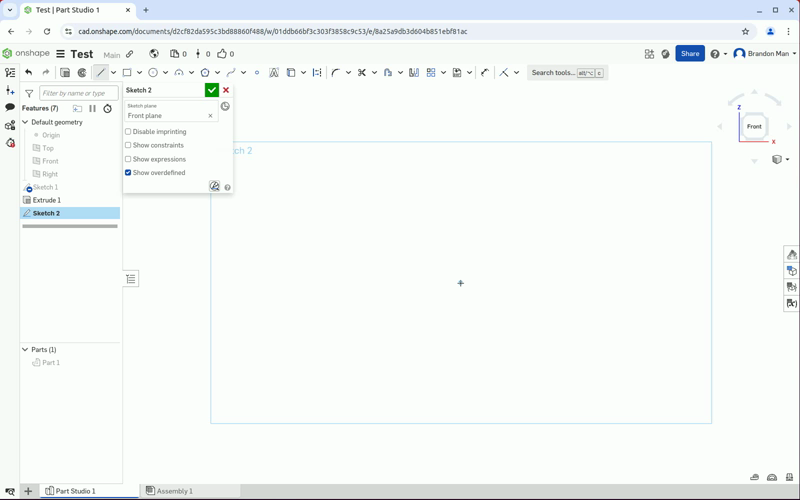
mouse_move(549, 282)
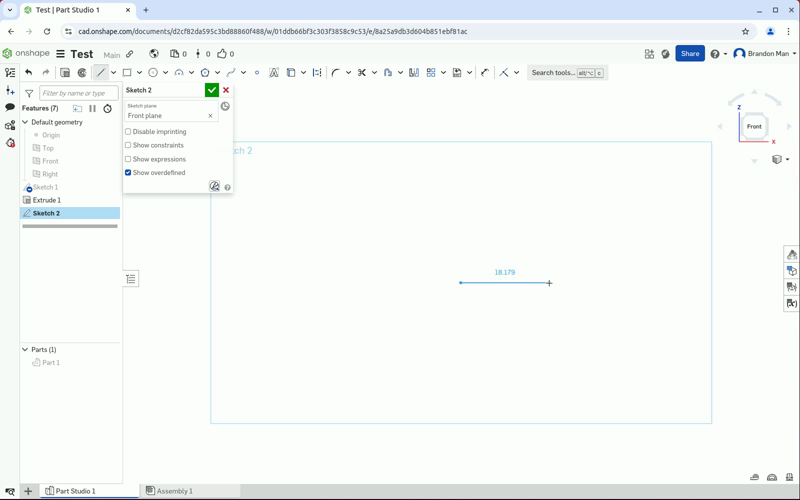
click(549, 282)
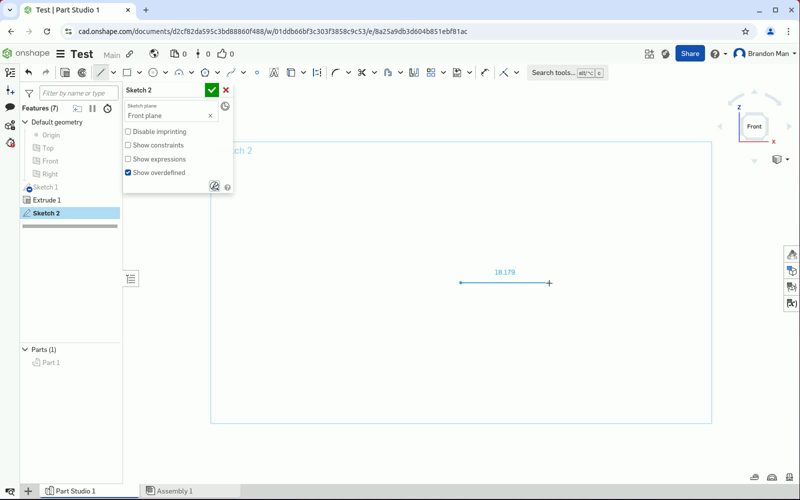
key_up(shift)
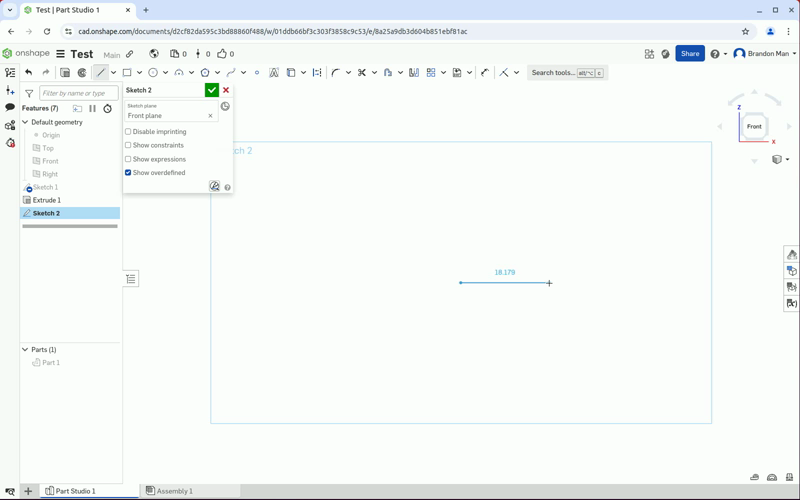
key_down(shift)
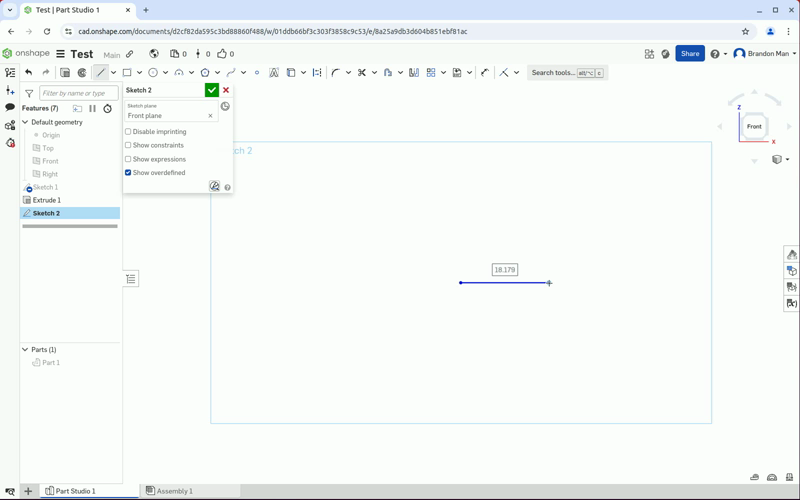
mouse_move(579, 282)
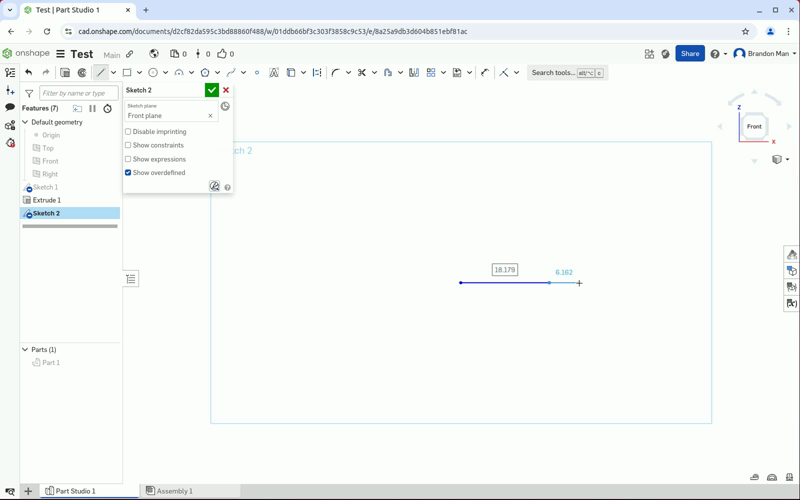
mouse_move(549, 268)
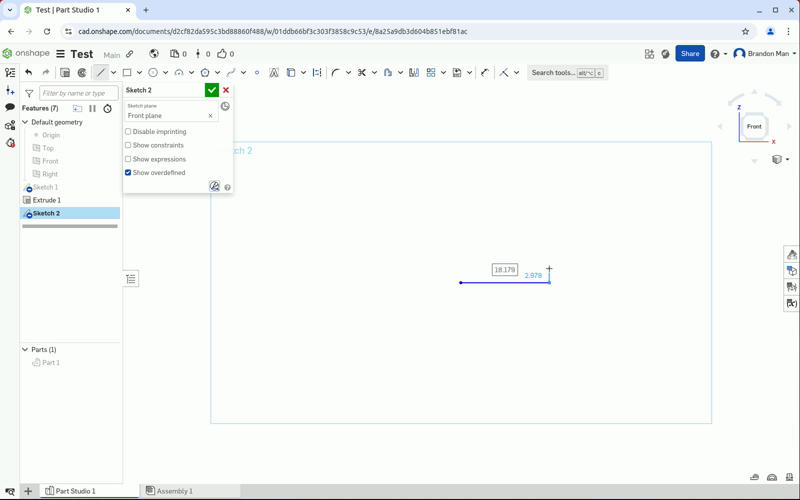
click(549, 268)
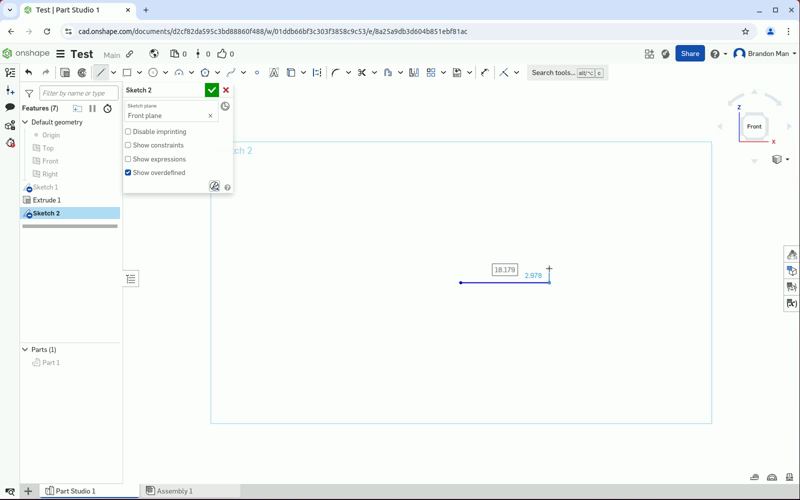
key_up(shift)
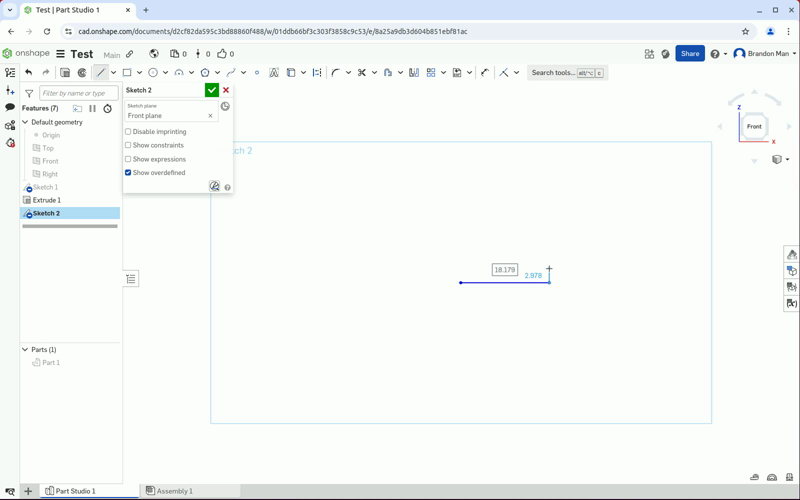
key_down(shift)
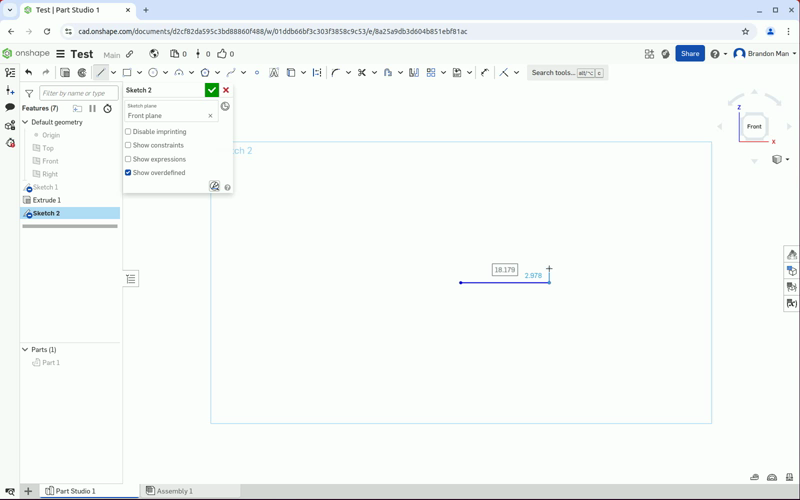
mouse_move(460, 268)
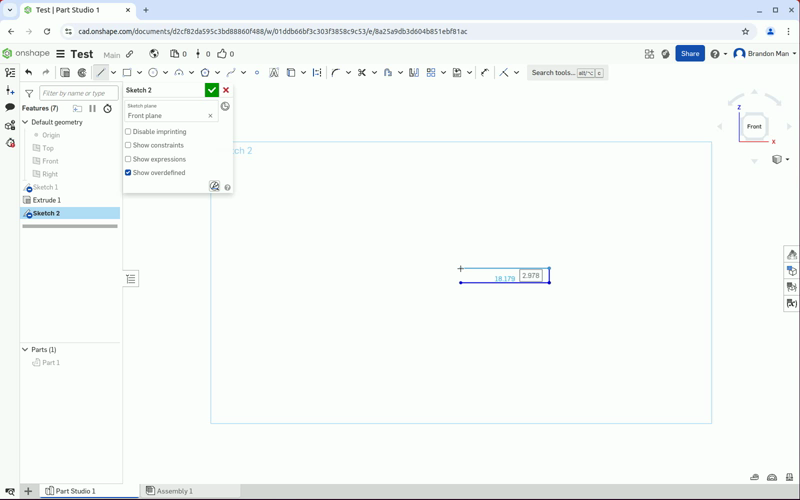
click(460, 268)
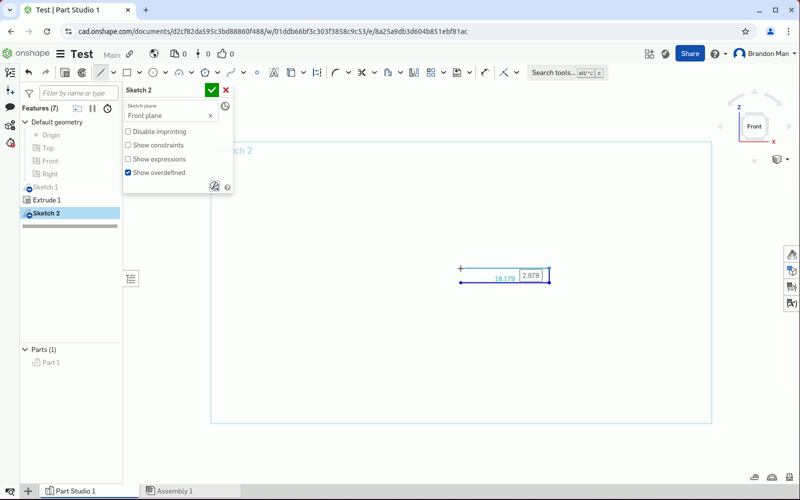
key_up(shift)
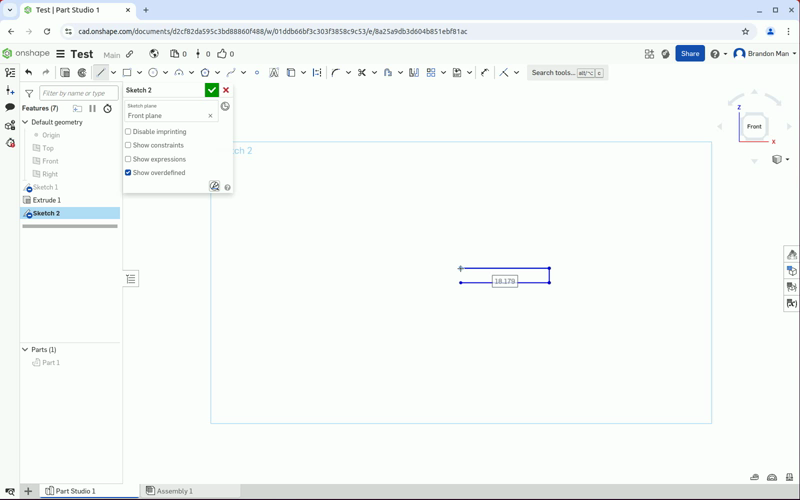
mouse_move(490, 268)
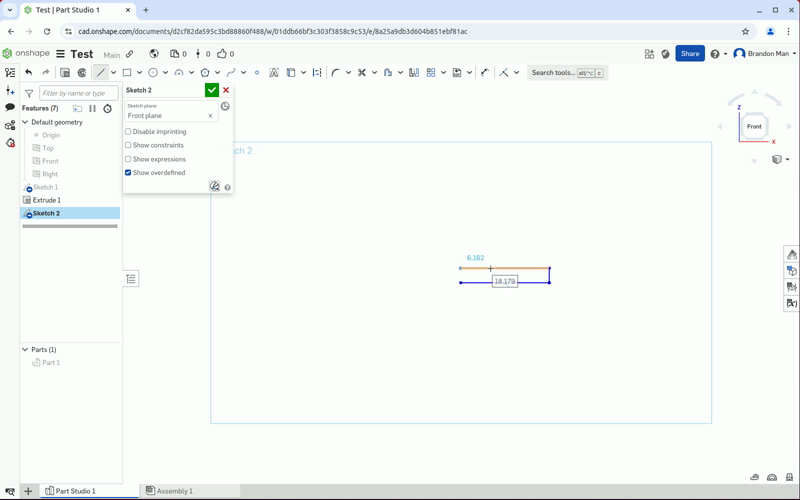
key_down(shift)
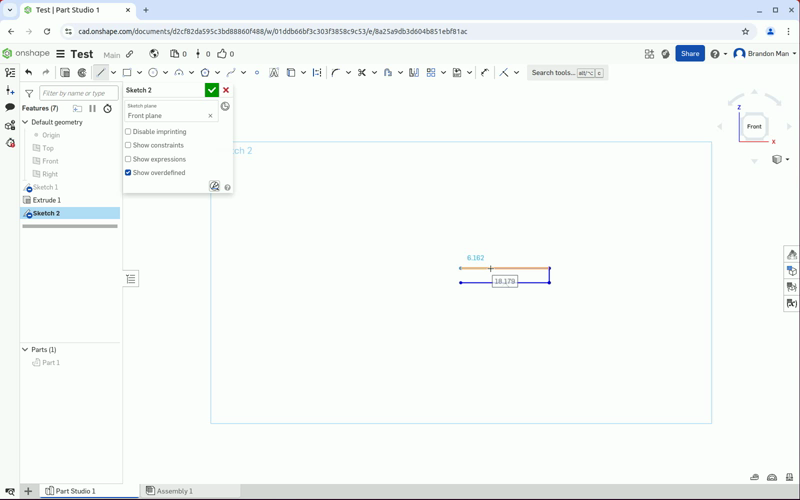
mouse_move(460, 282)
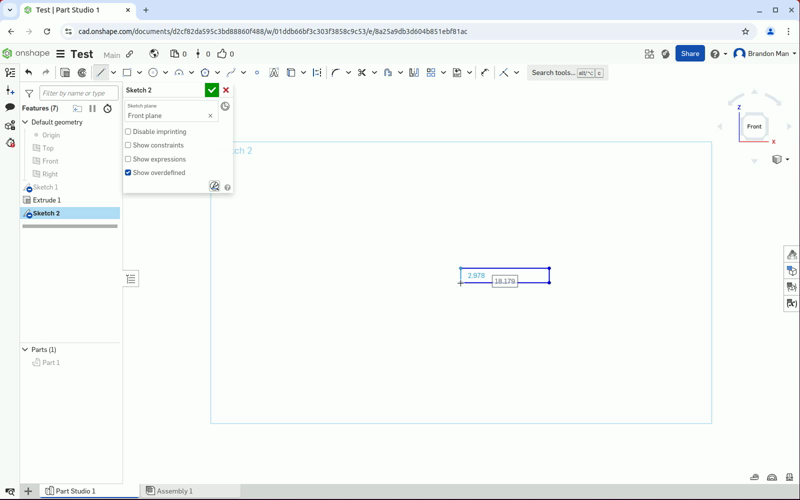
key_up(shift)
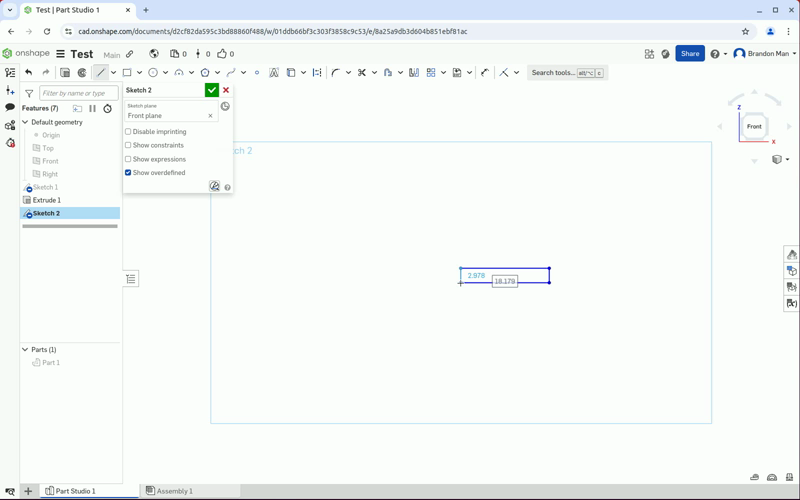
click(460, 282)
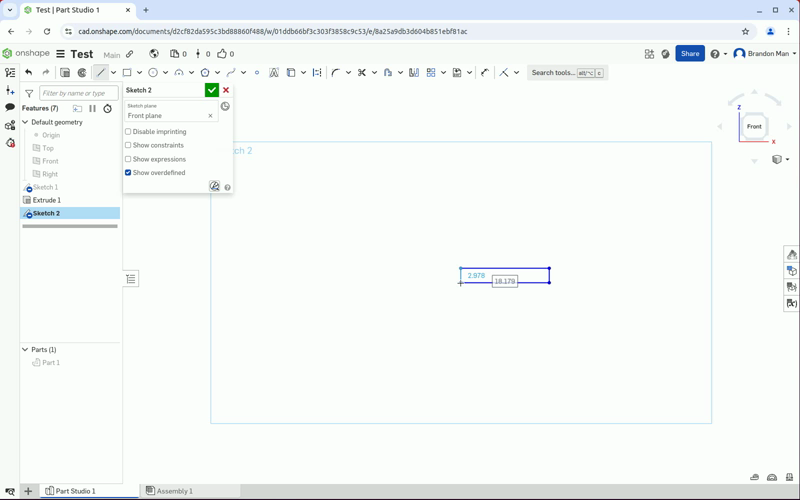
key(esc)
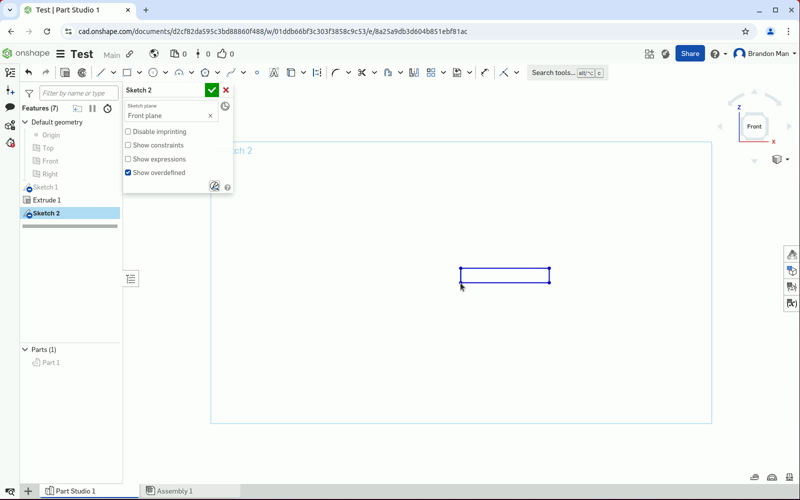
mouse_move(462, 279)
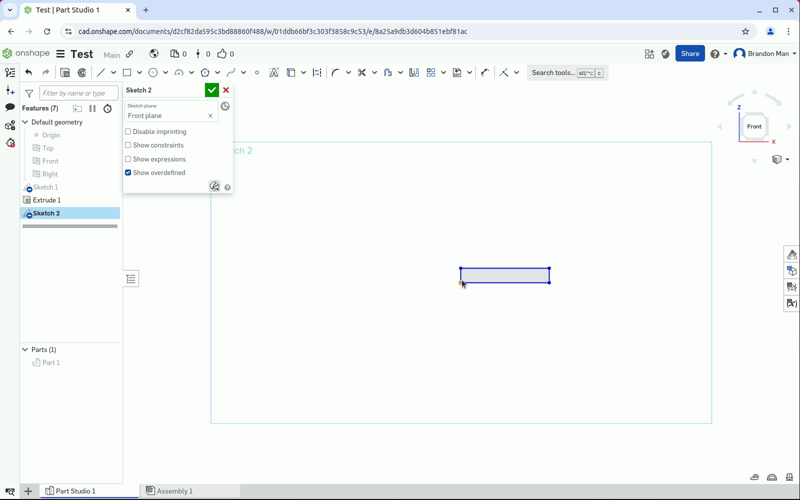
scroll(6)
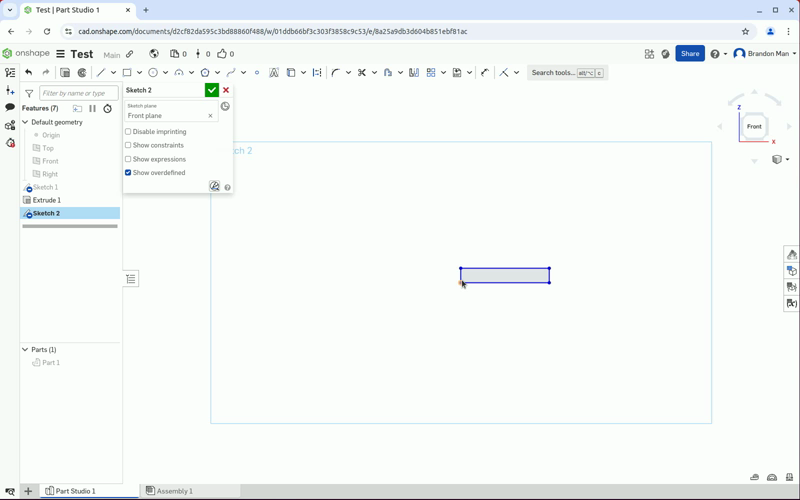
scroll(6)
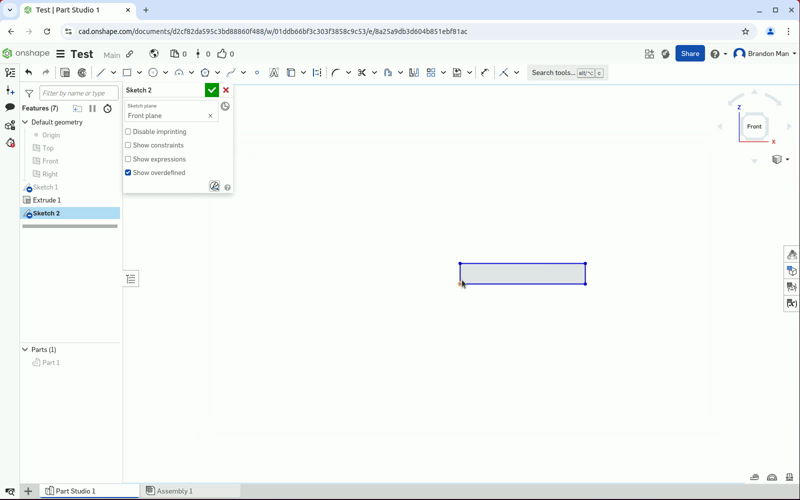
scroll(6)
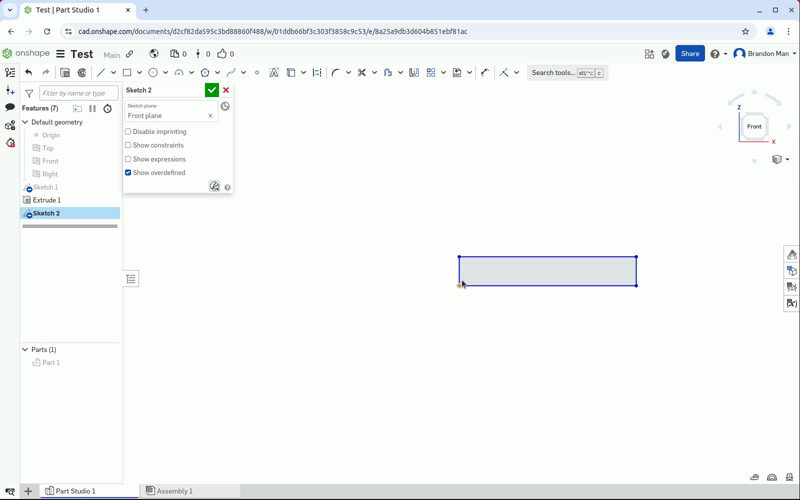
scroll(6)
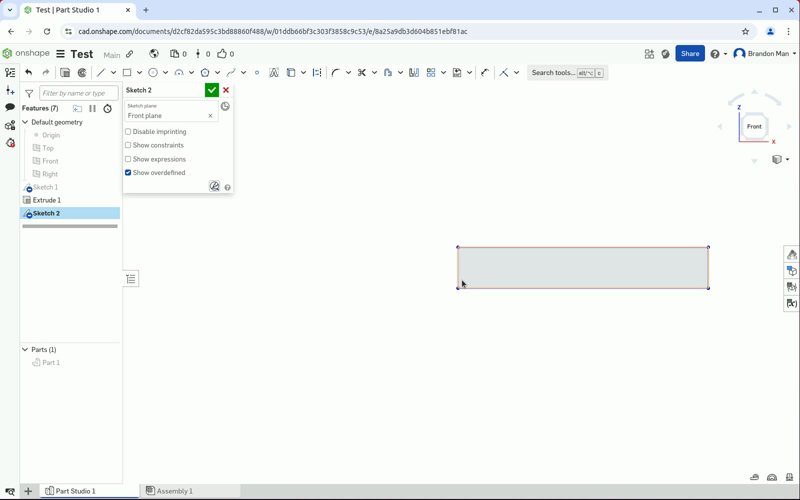
scroll(6)
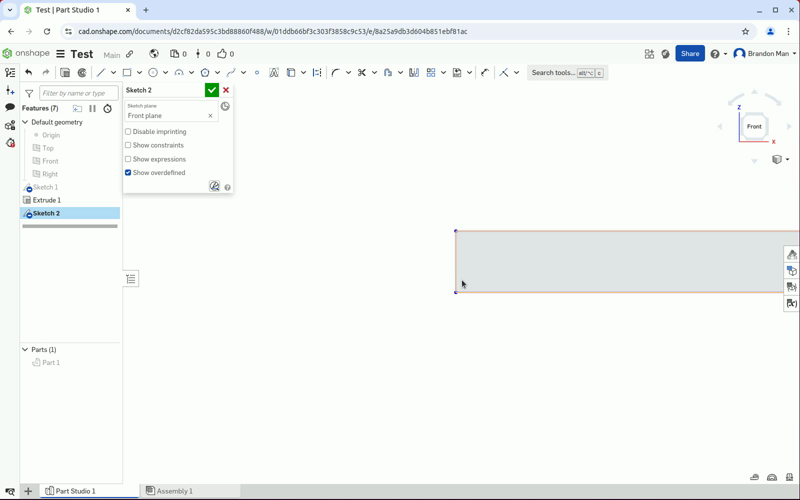
scroll(6)
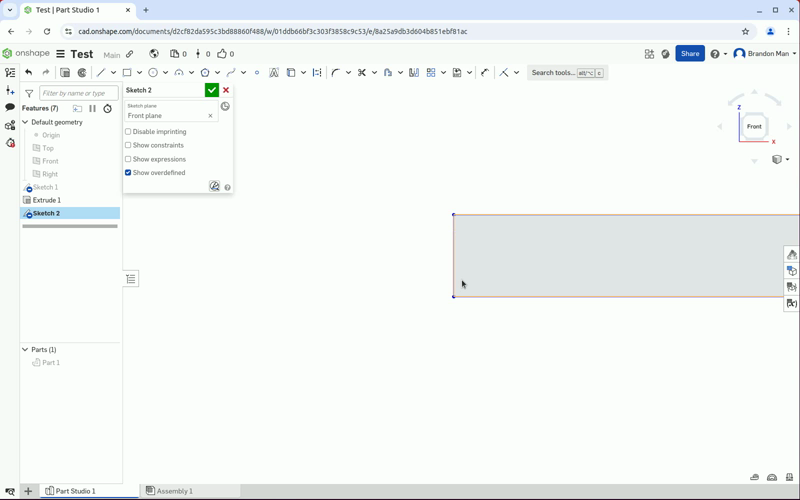
scroll(6)
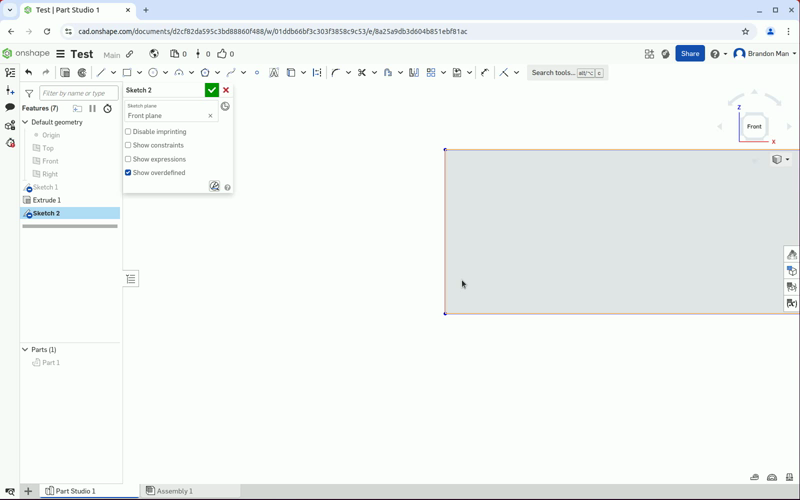
click(462, 279)
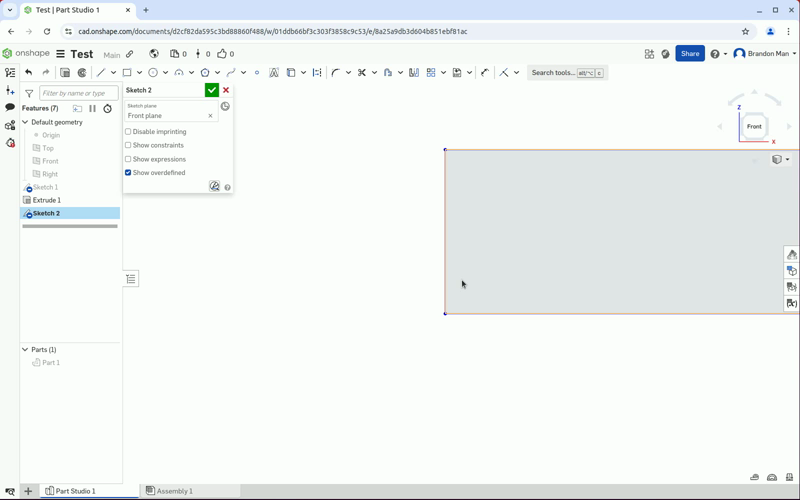
scroll(-6)
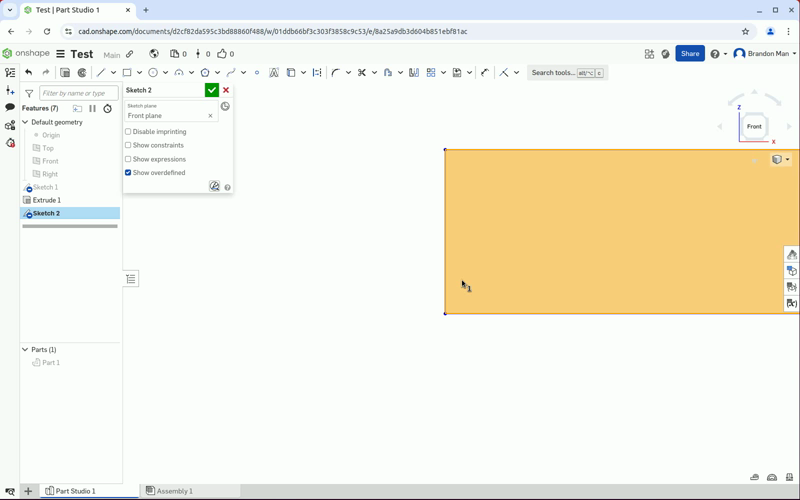
scroll(-6)
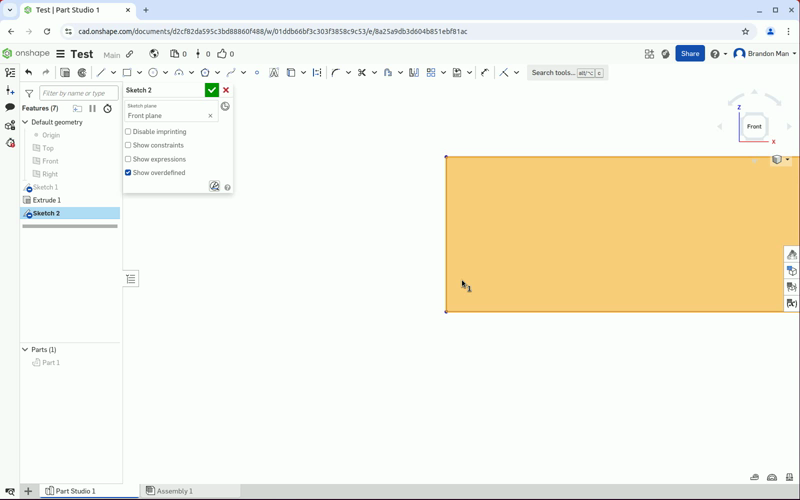
scroll(-6)
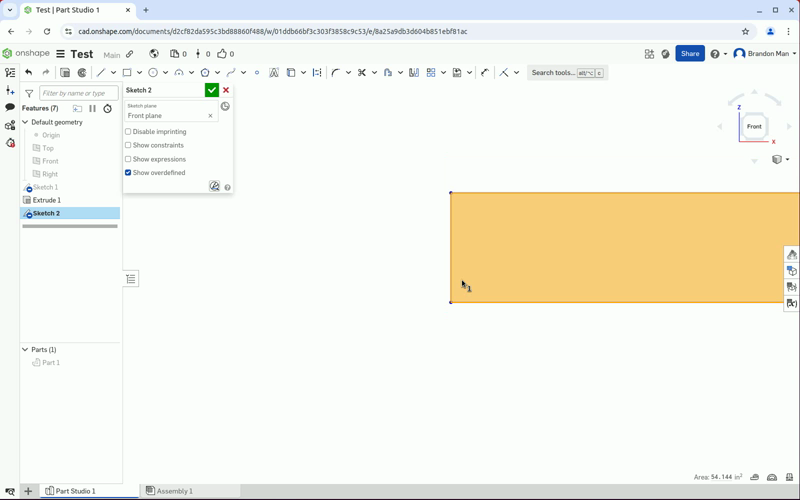
scroll(-6)
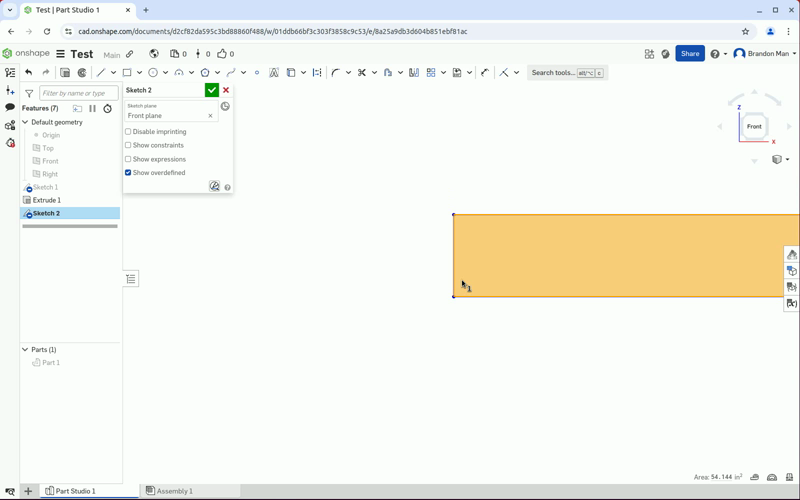
scroll(-6)
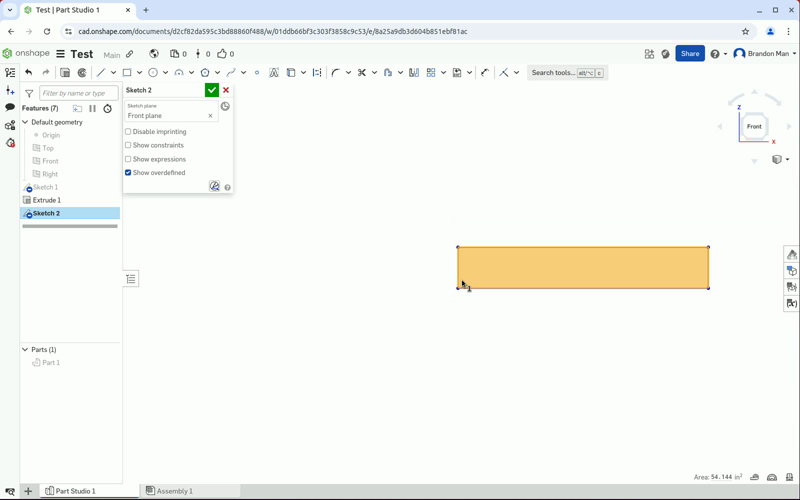
scroll(-6)
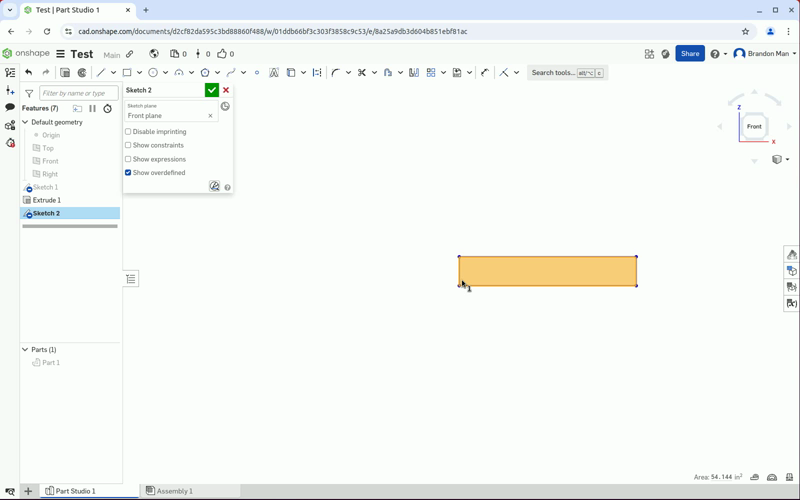
scroll(-6)
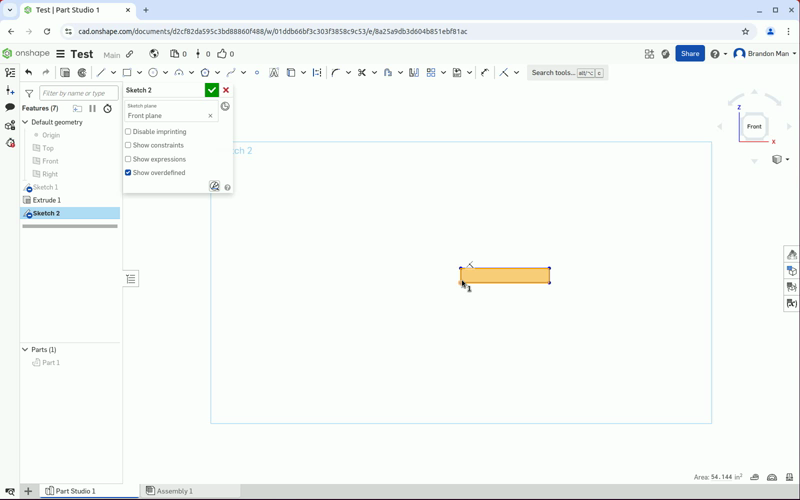
mouse_move(73, 352)
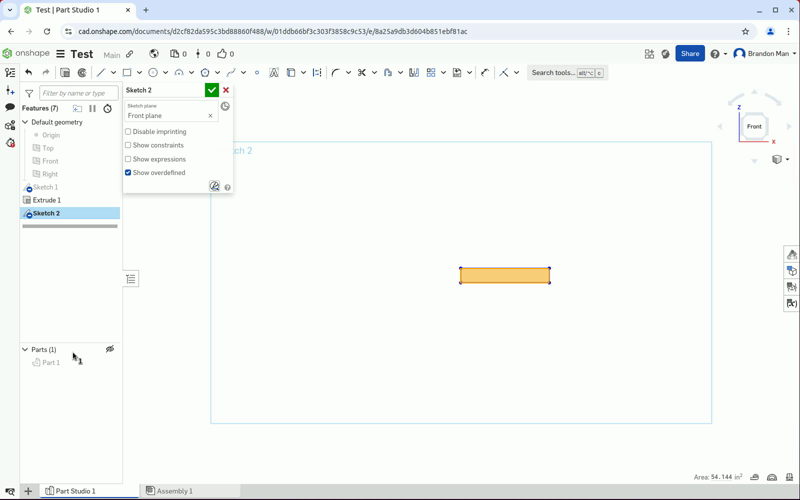
key(shift+y)
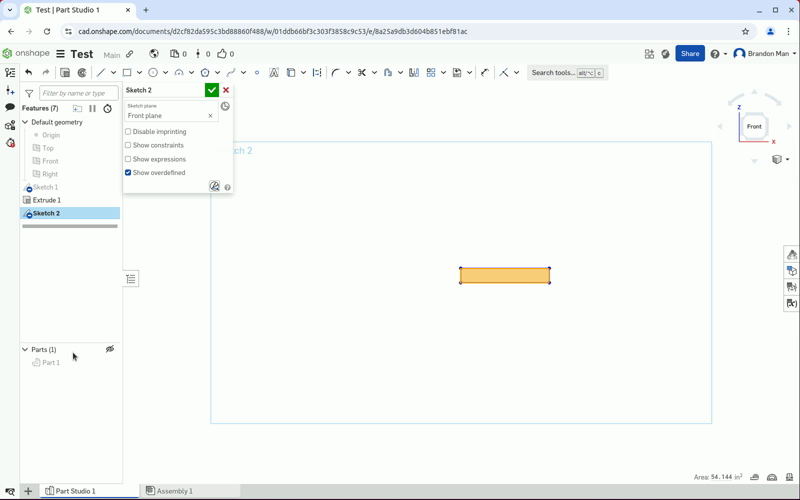
key(shift+e)
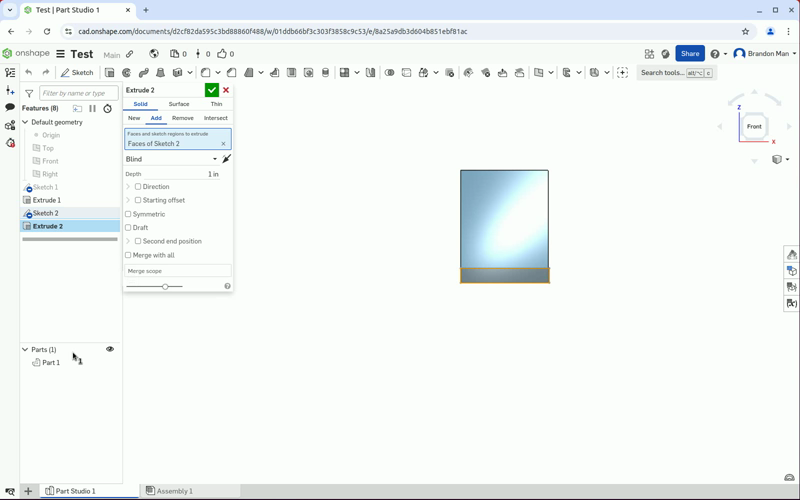
mouse_move(143, 106)
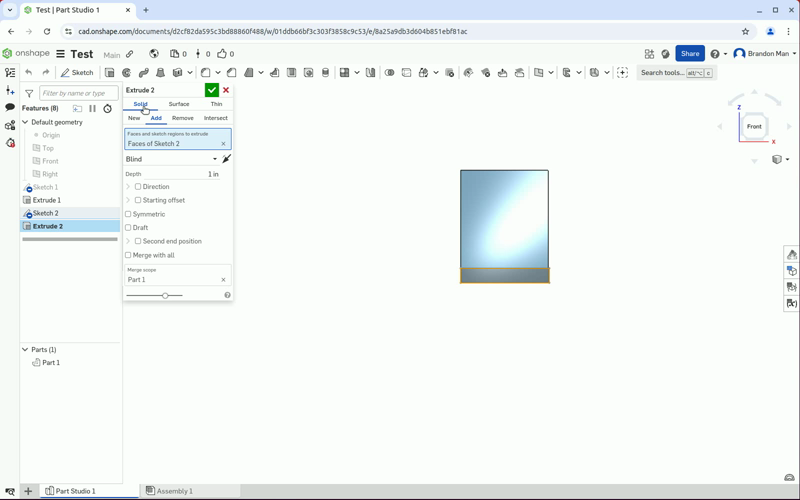
click(143, 106)
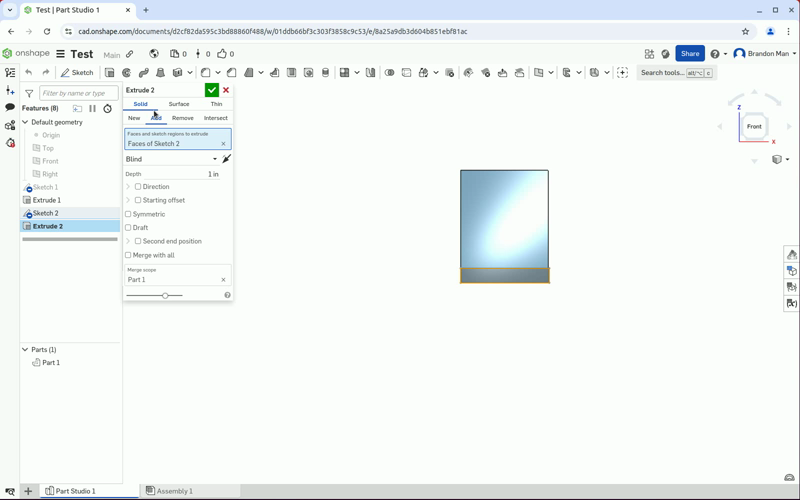
mouse_move(186, 120)
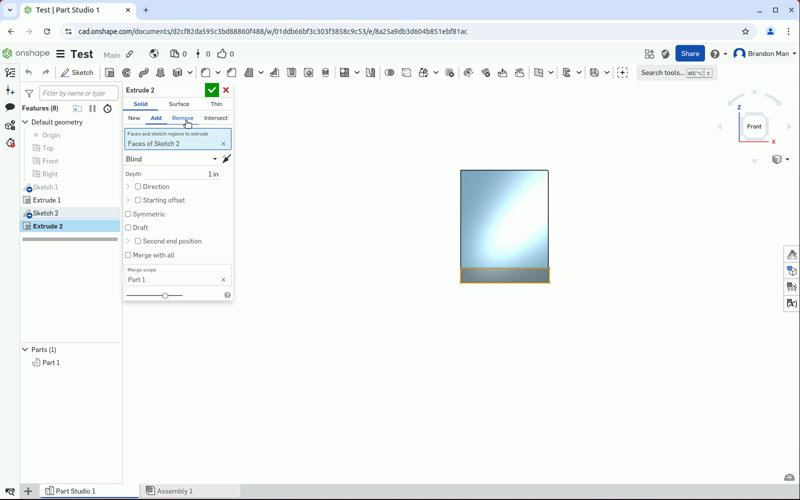
click(186, 120)
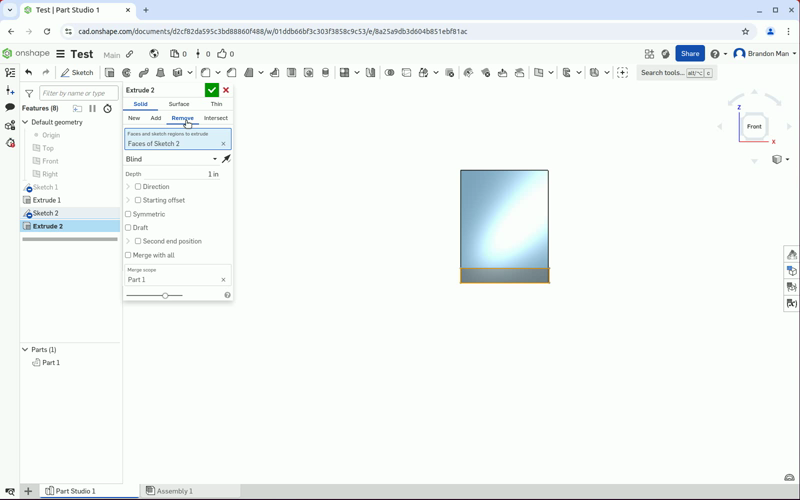
key(tab, 4)
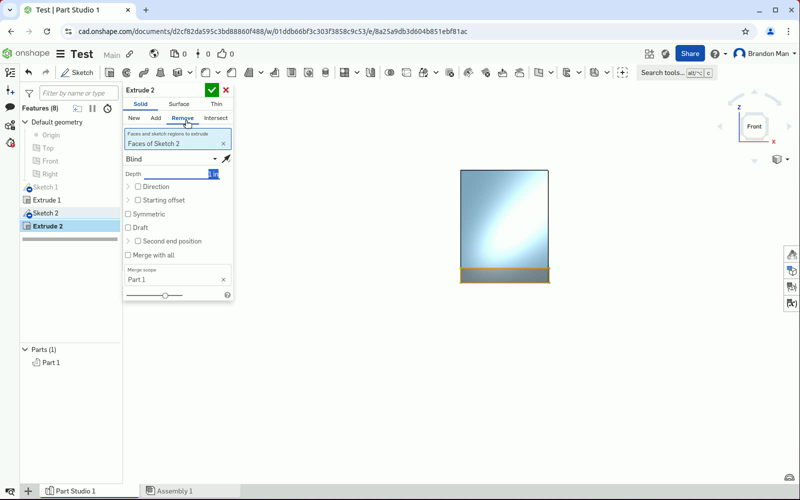
text(1.926)
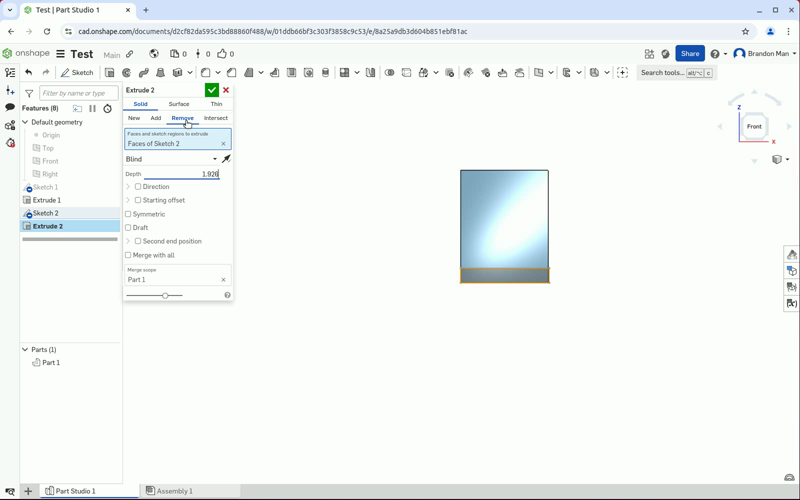
key(tab, 6)
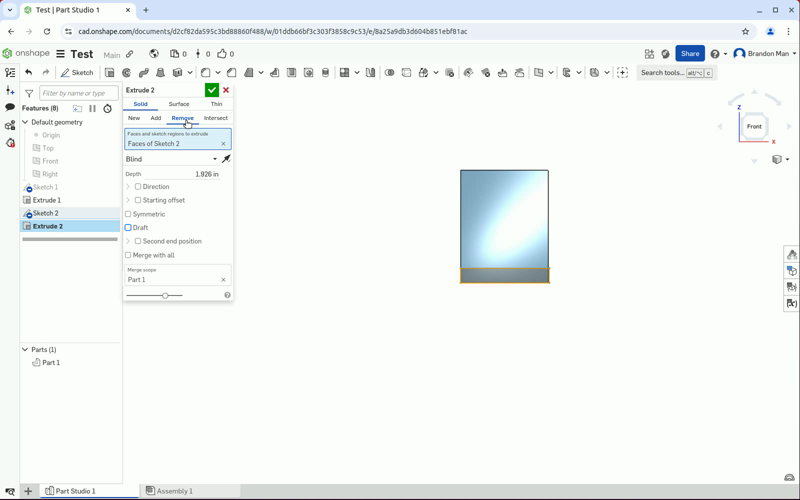
key(space)
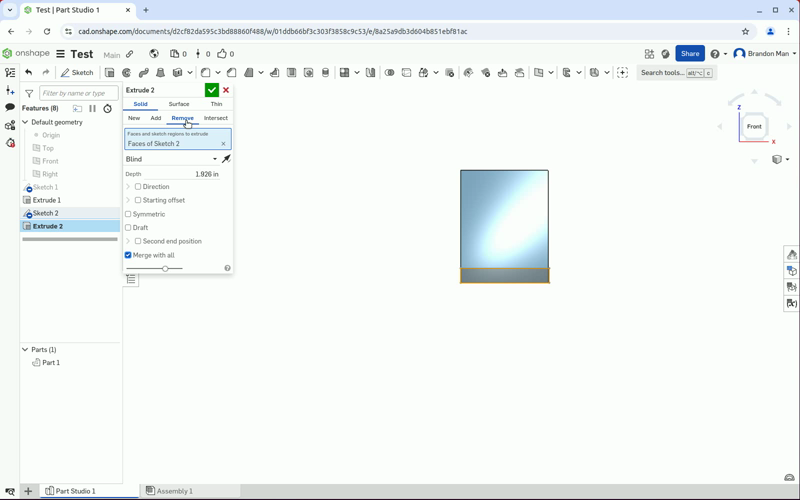
key(enter)
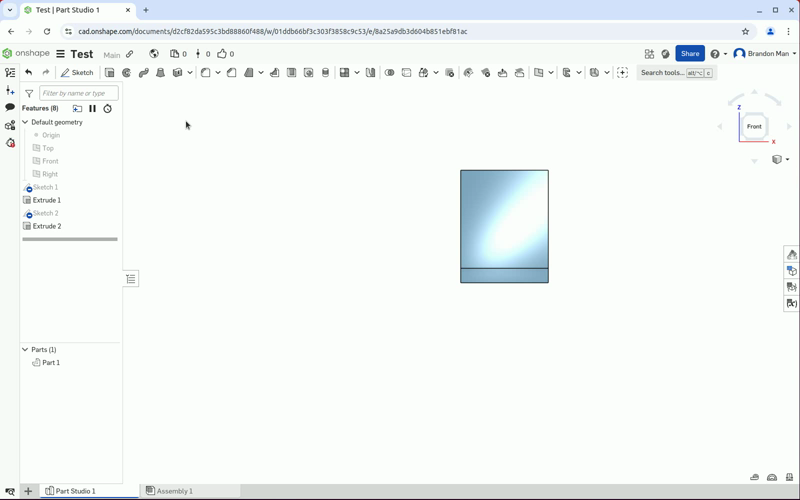
key(shift+h)
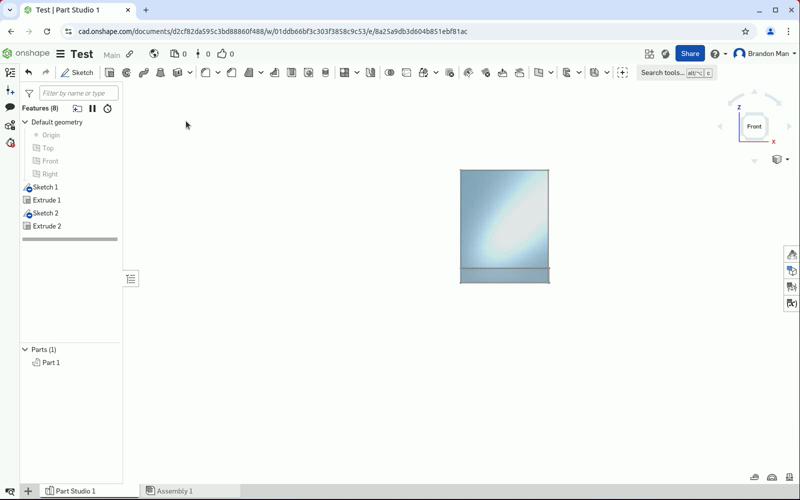
key(shift+h)
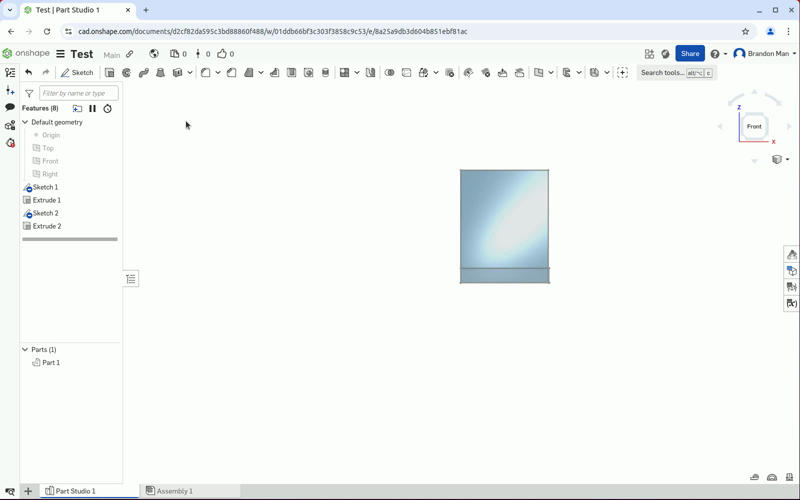
key(shift+7)
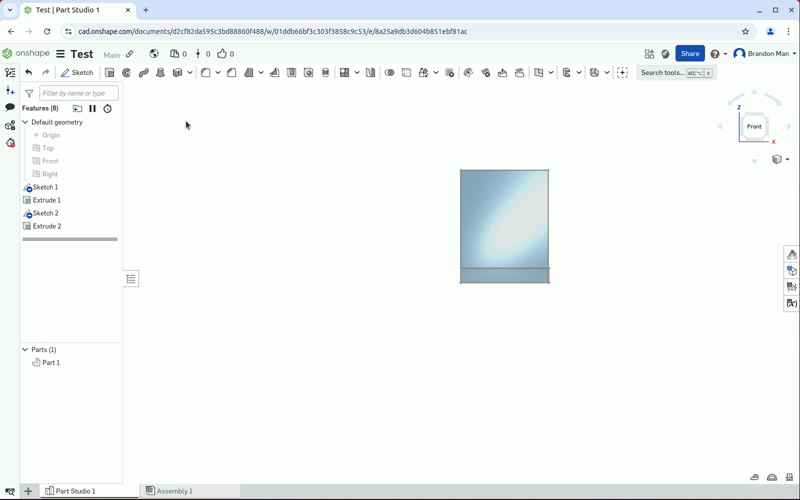
key(left, 2)
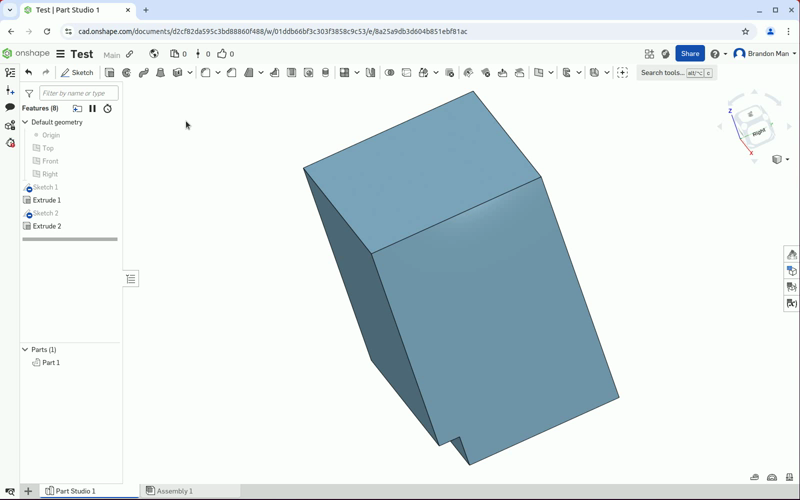
key(down, 2)
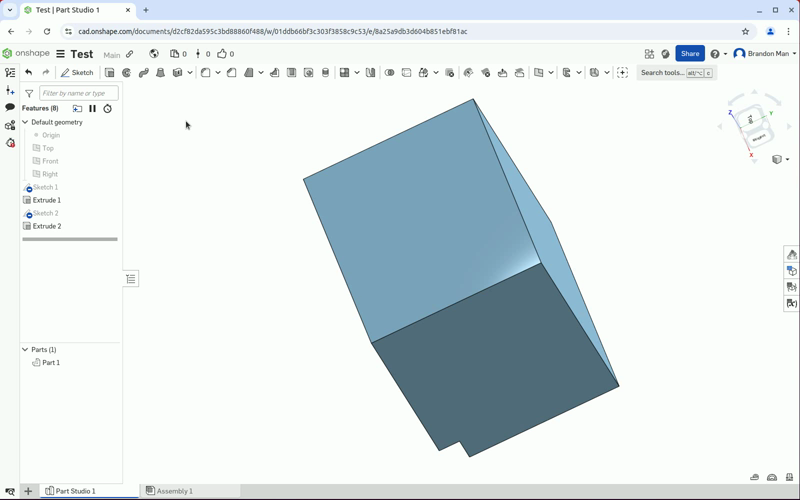
key(up, 2)
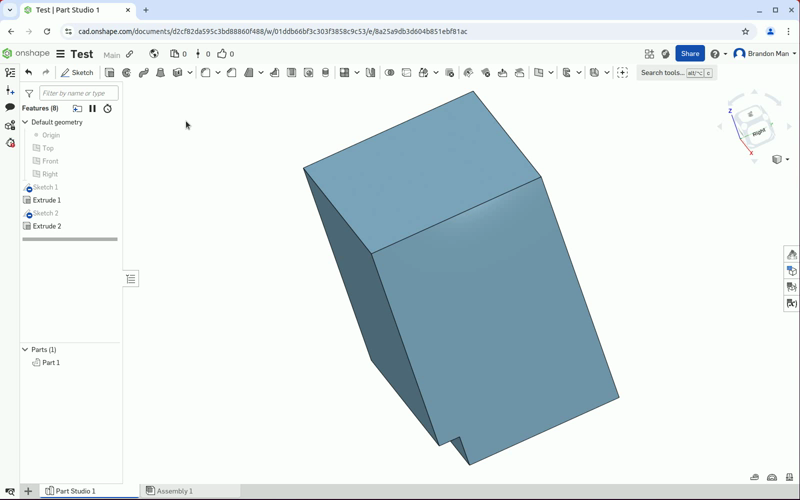
key(right, 2)
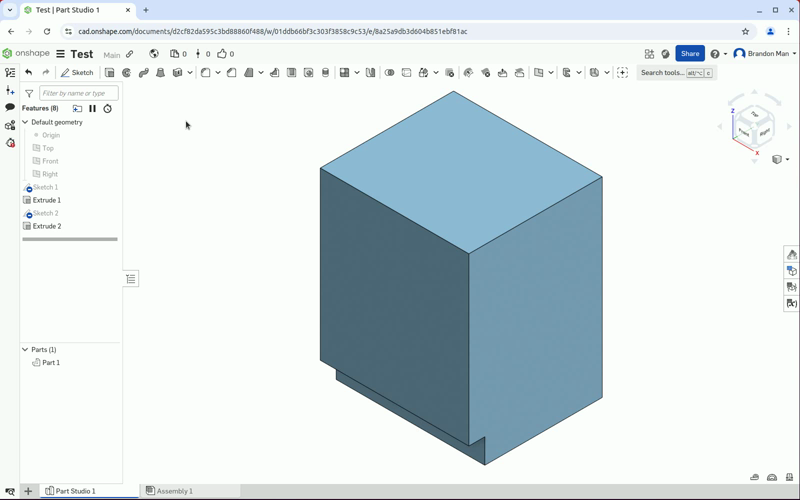
mouse_move(73, 189)
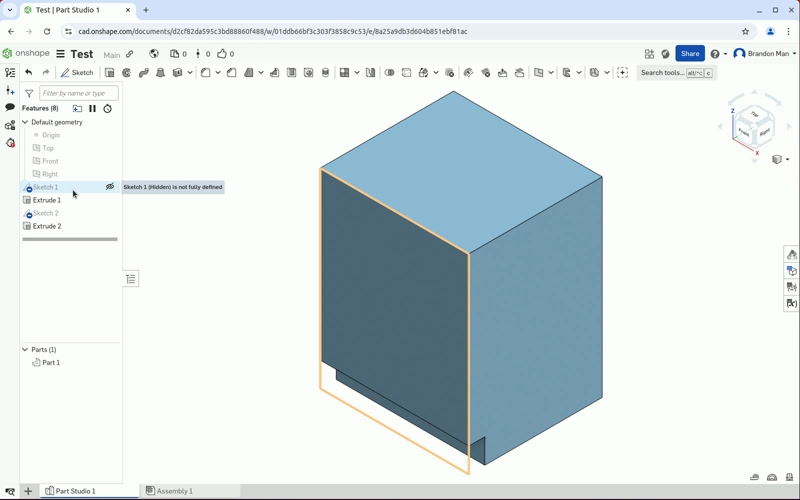
click(73, 189)